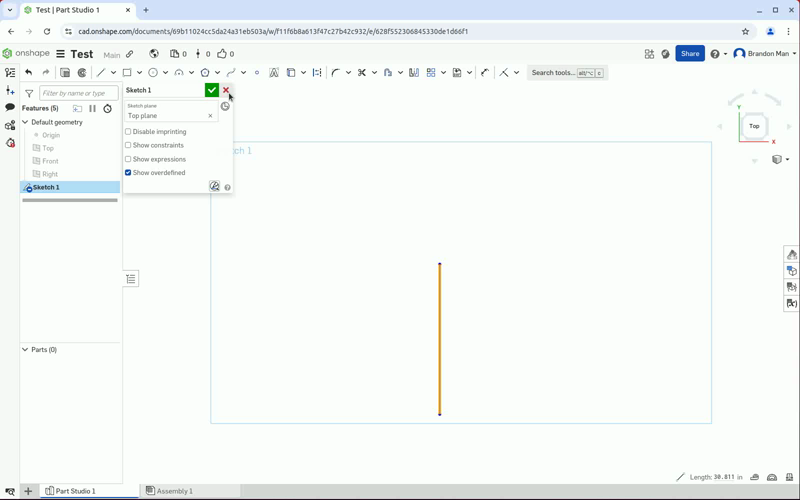
key(shift+h)
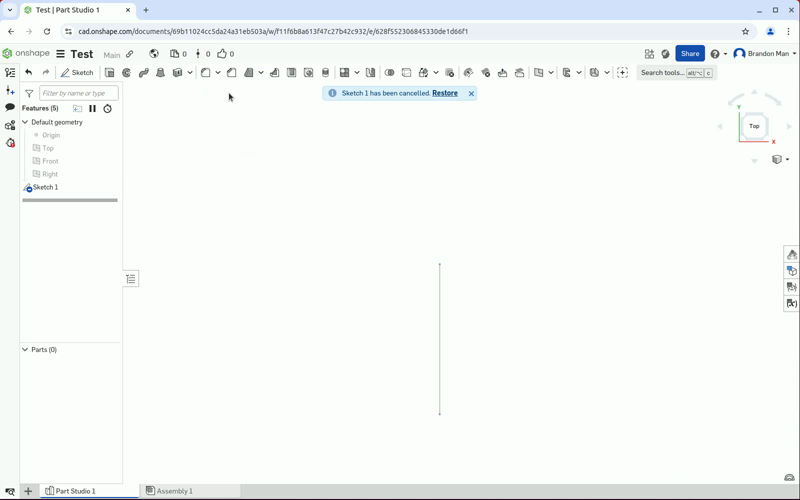
key(shift+s)
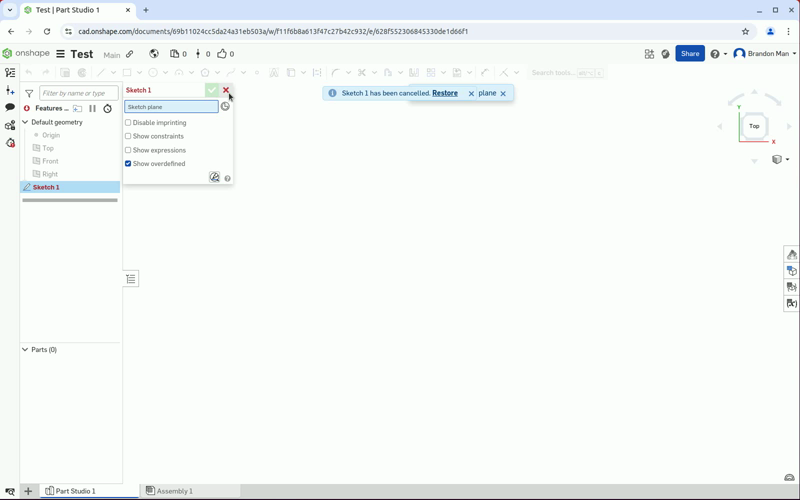
mouse_move(73, 150)
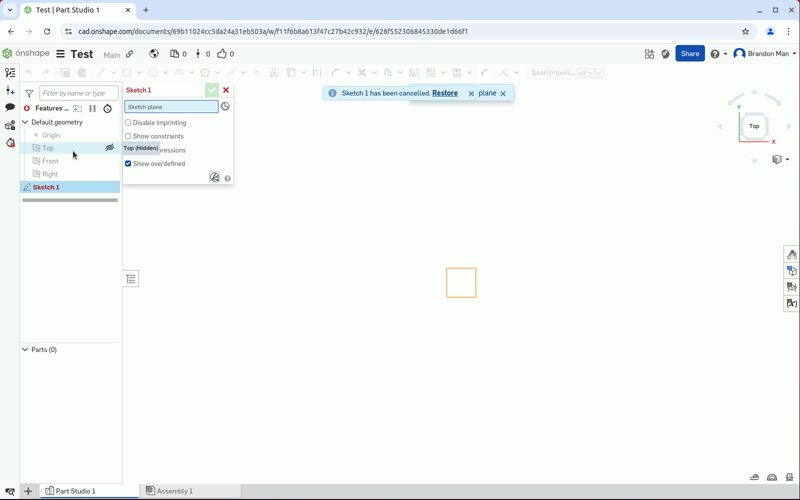
click(73, 150)
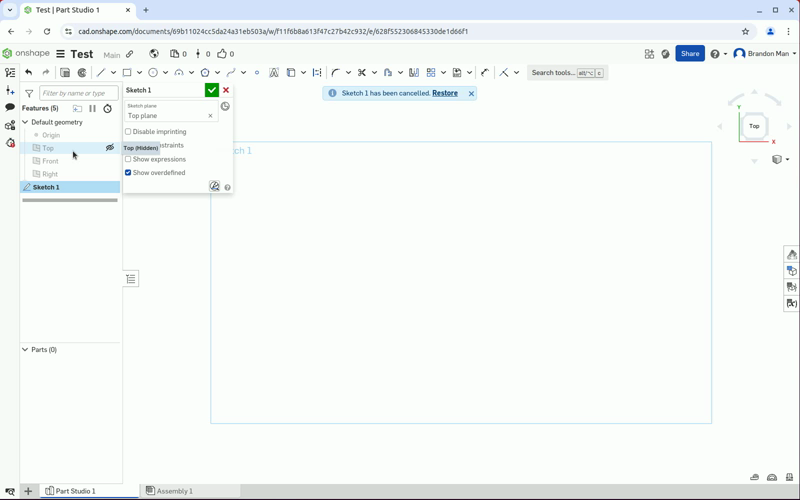
mouse_move(73, 352)
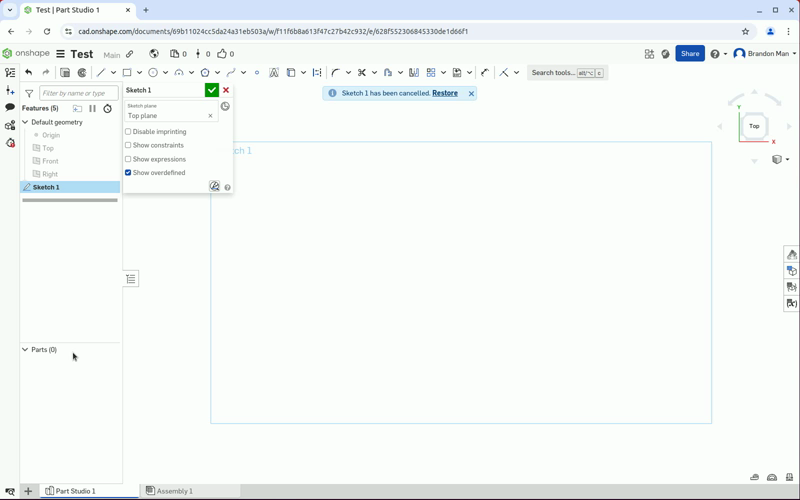
key(y)
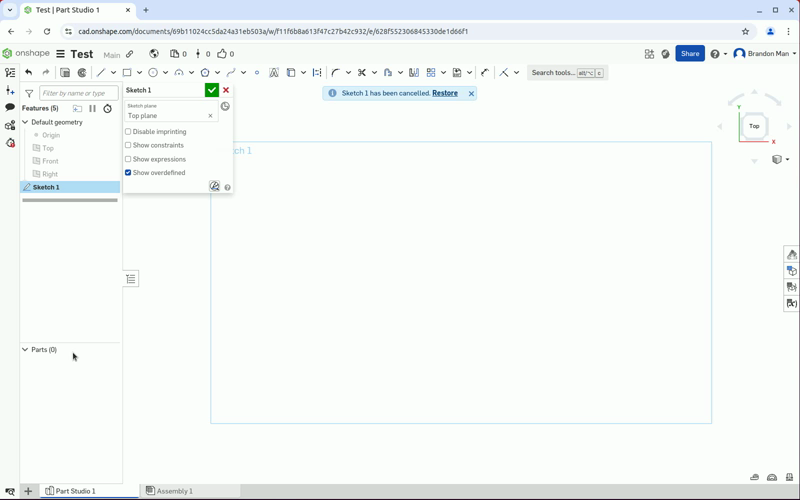
key(c)
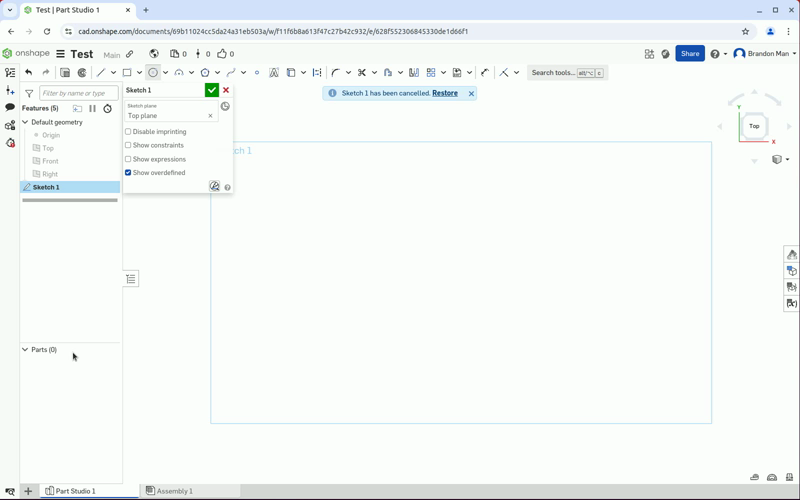
key_down(shift)
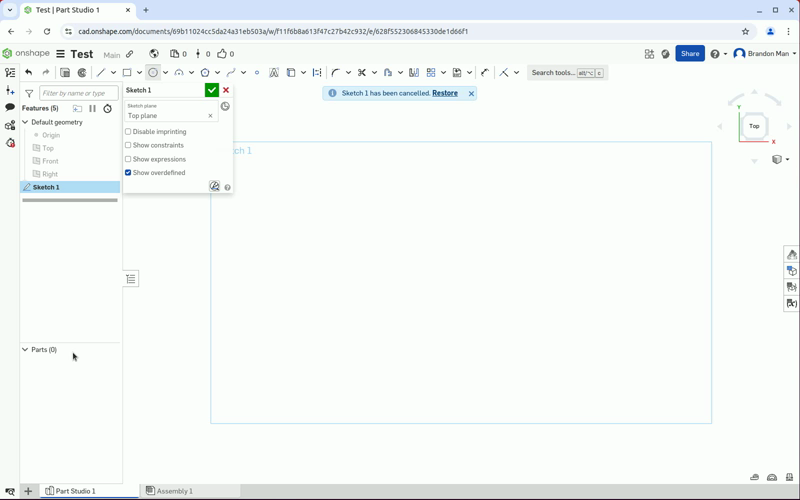
mouse_move(397, 282)
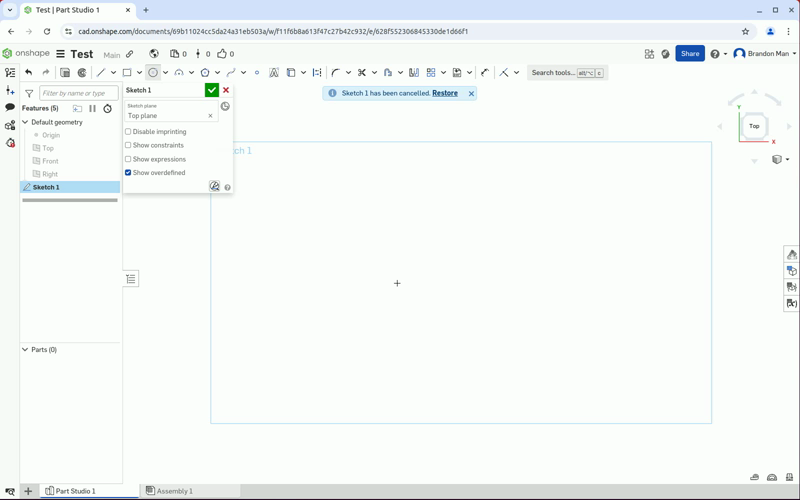
click(397, 282)
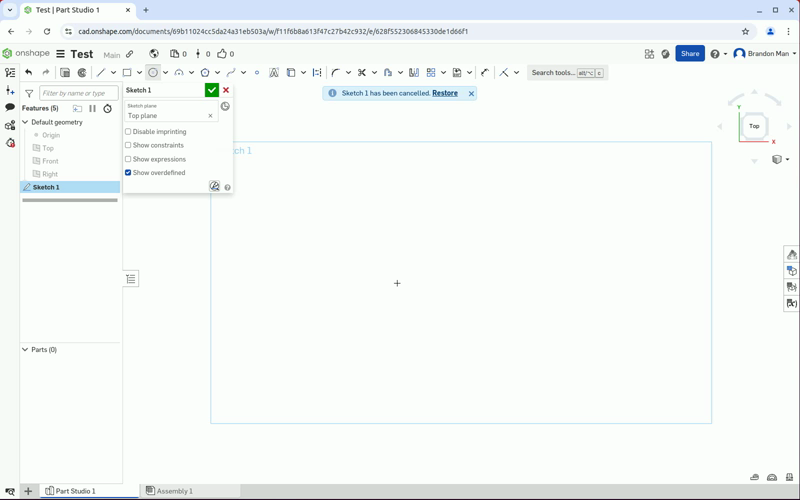
key_up(shift)
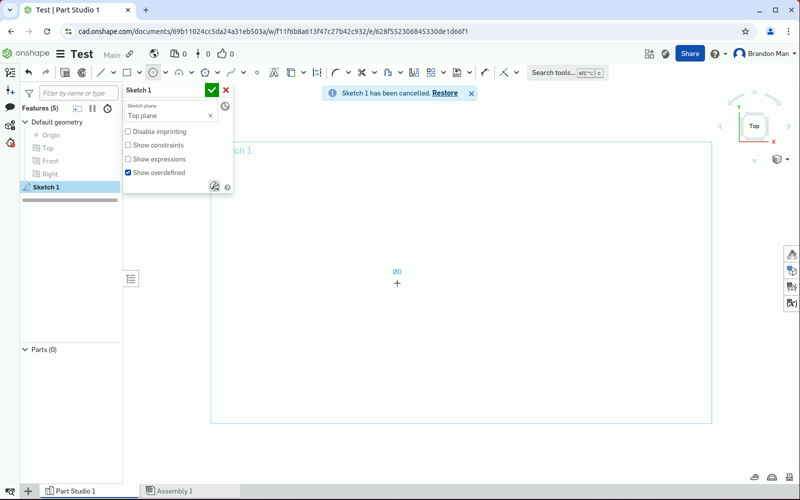
mouse_move(417, 282)
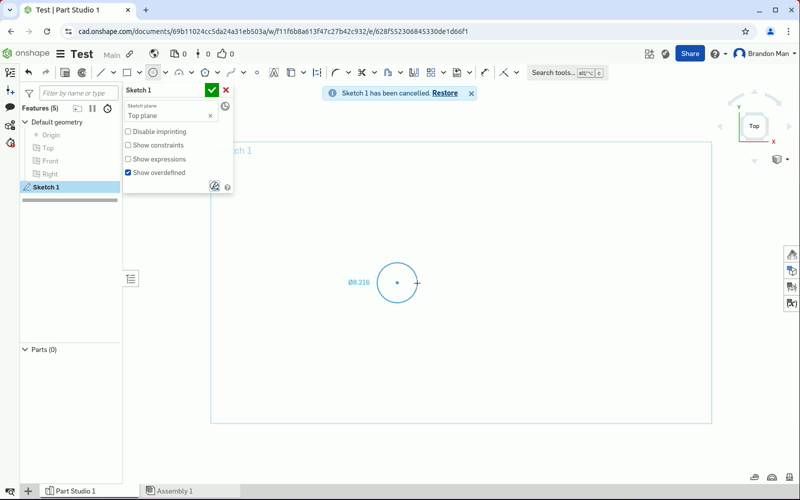
click(417, 282)
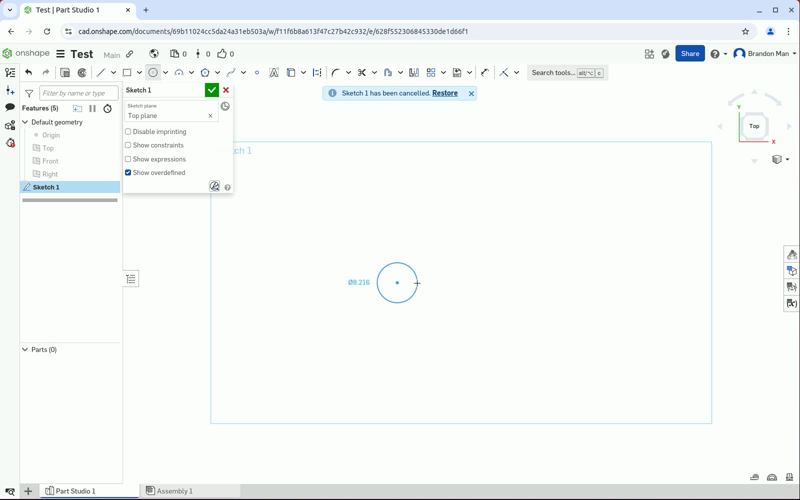
key(esc)
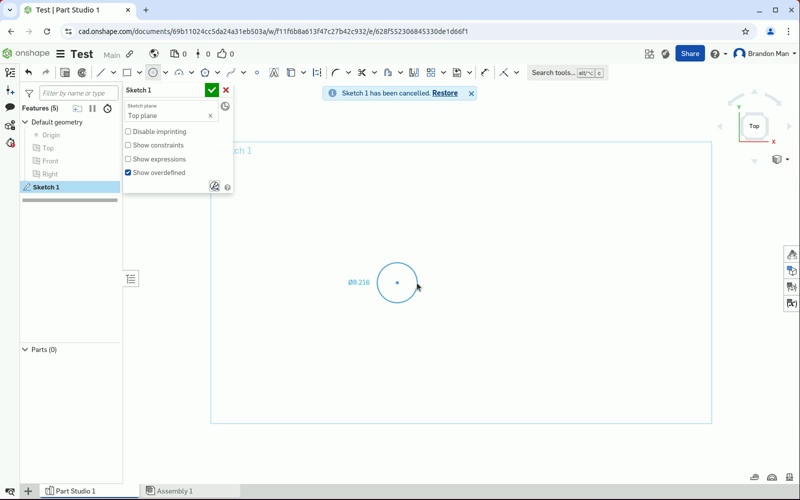
mouse_move(398, 290)
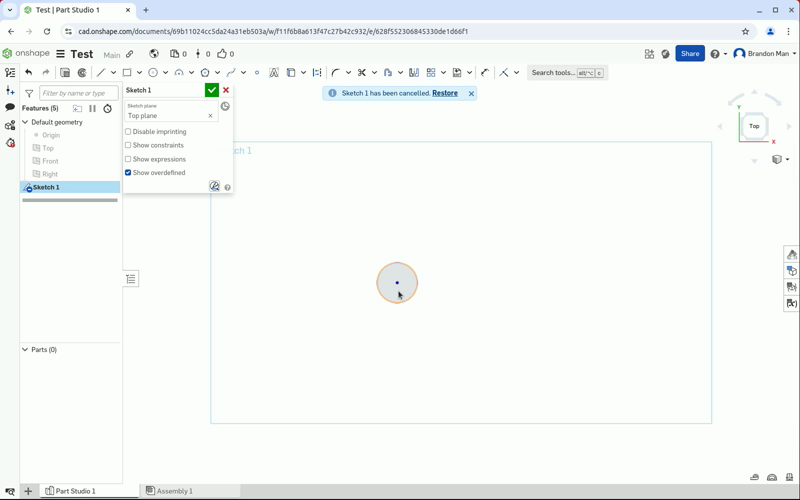
scroll(6)
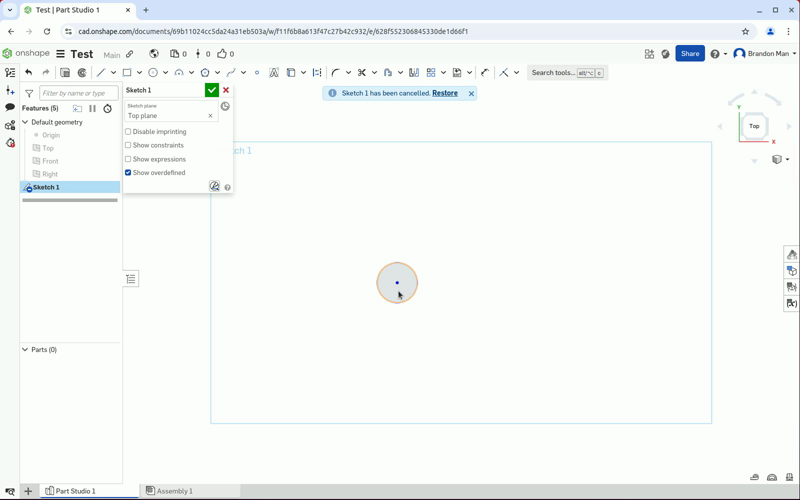
scroll(6)
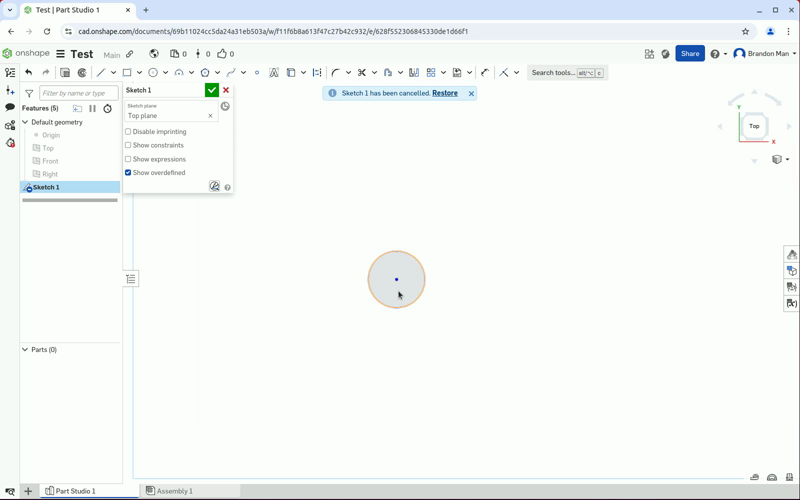
scroll(6)
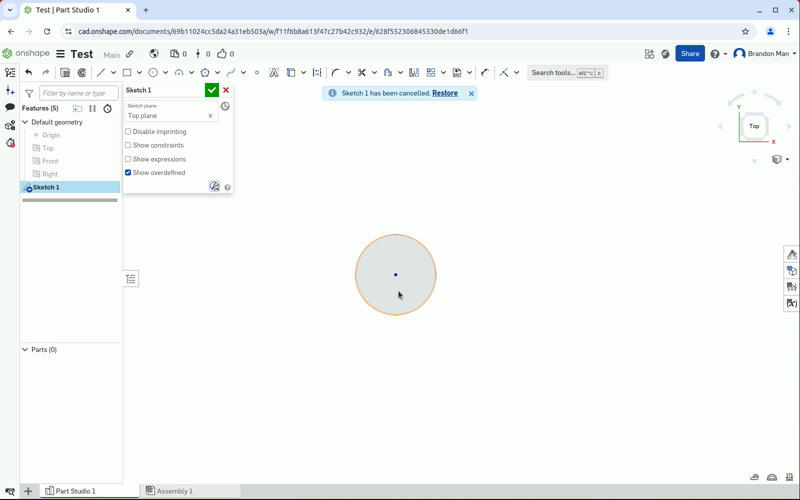
scroll(6)
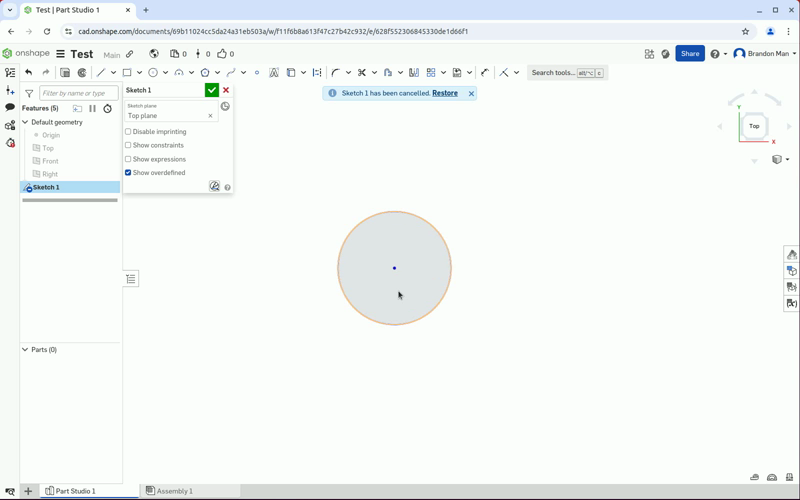
scroll(6)
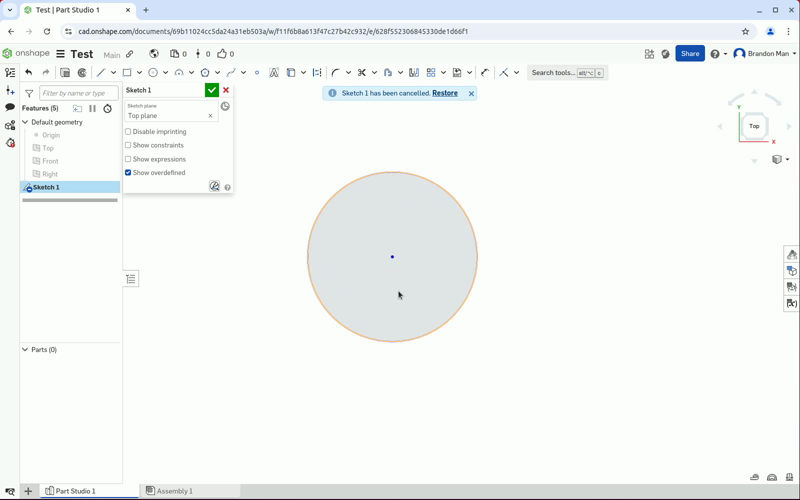
scroll(6)
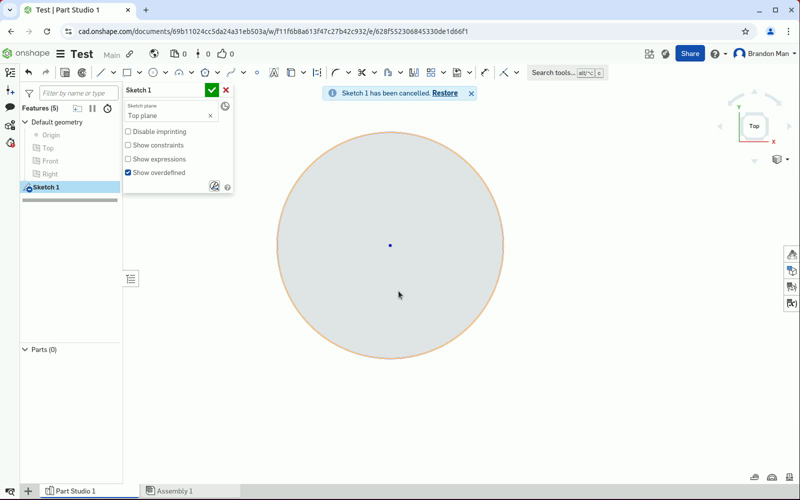
scroll(6)
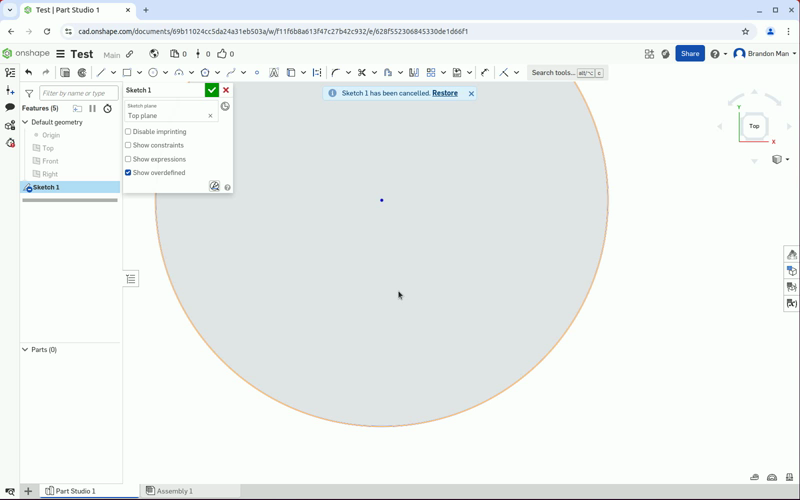
click(398, 290)
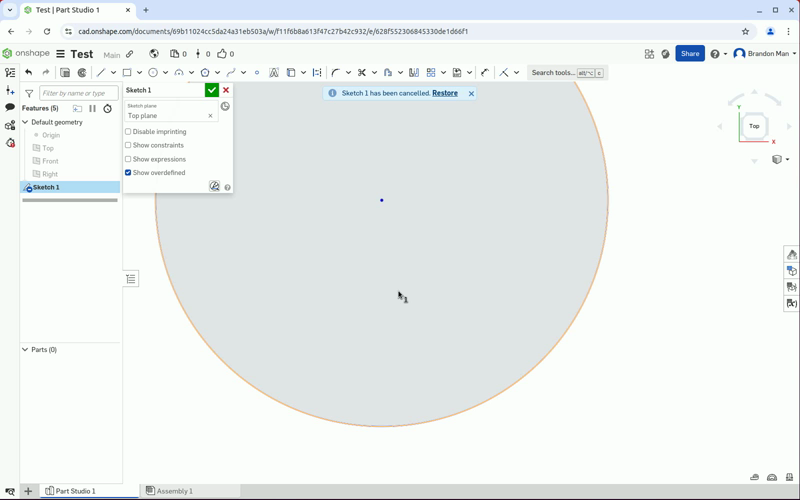
scroll(-6)
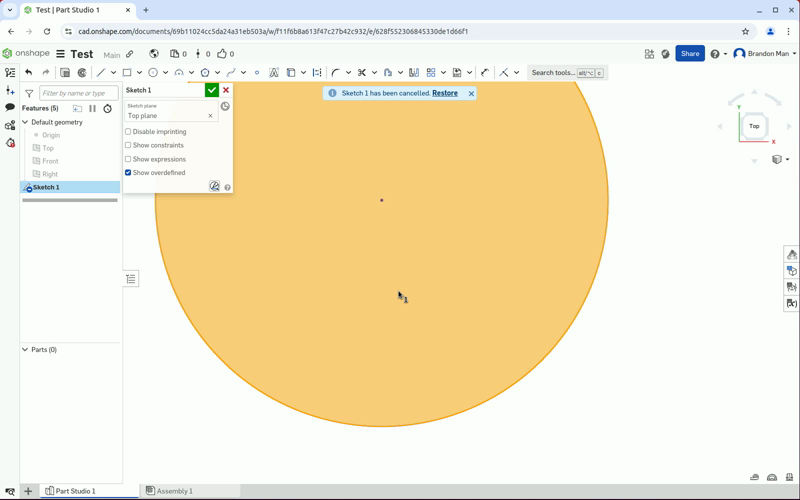
scroll(-6)
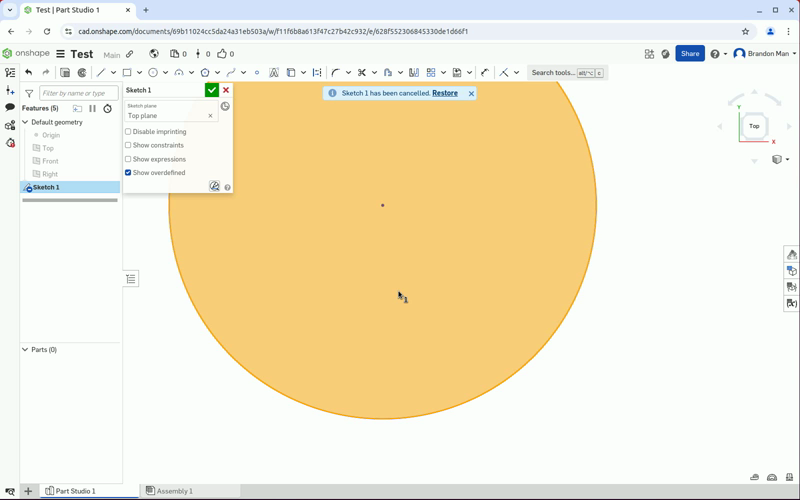
scroll(-6)
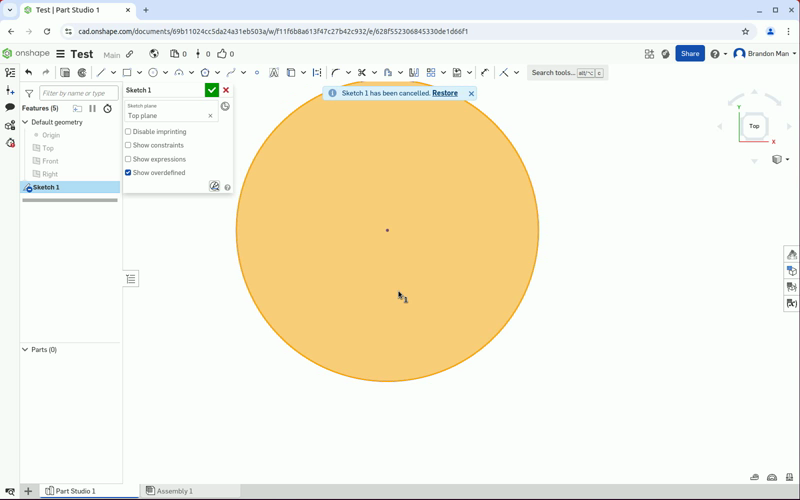
scroll(-6)
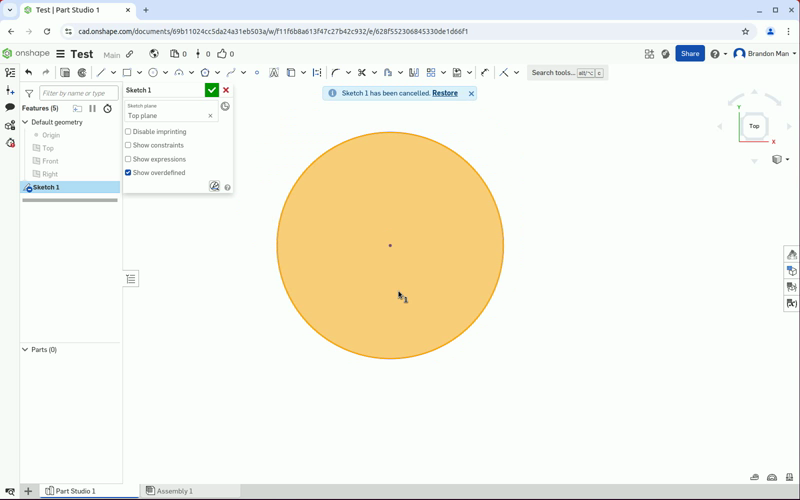
scroll(-6)
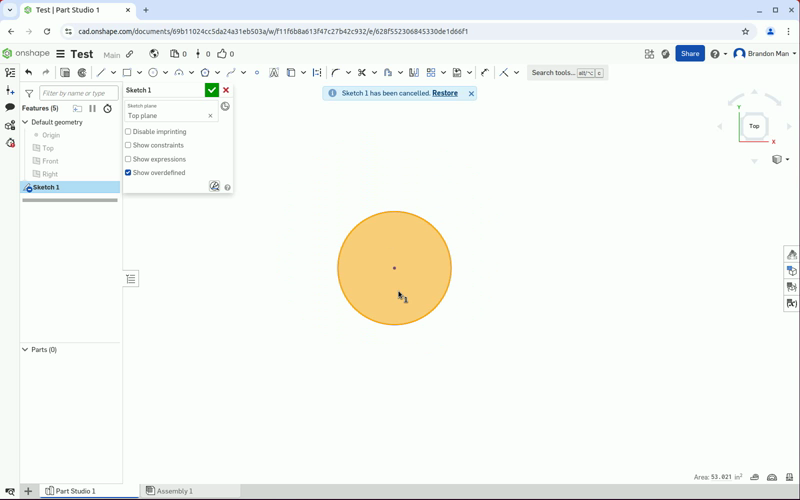
scroll(-6)
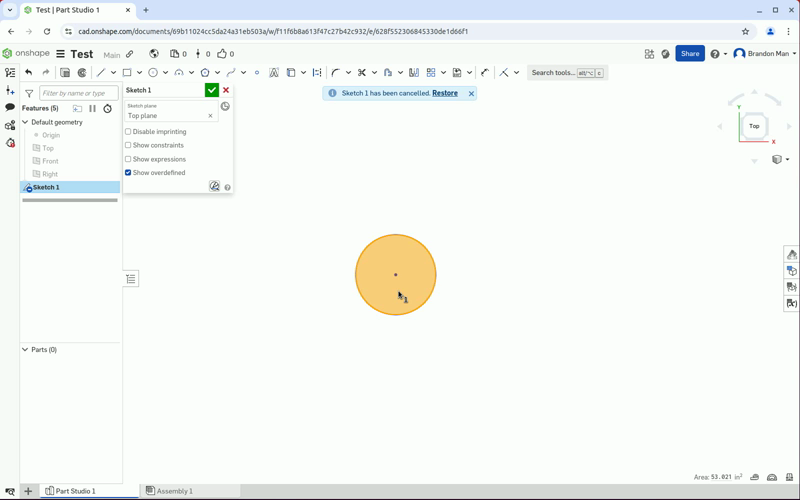
scroll(-6)
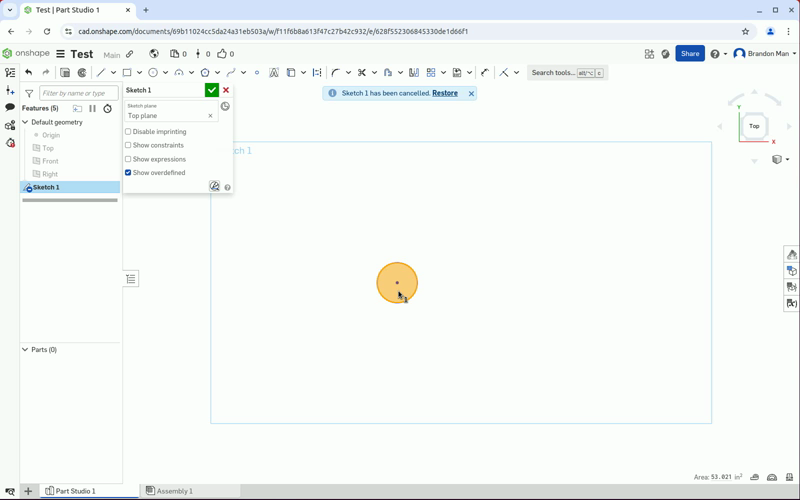
mouse_move(73, 352)
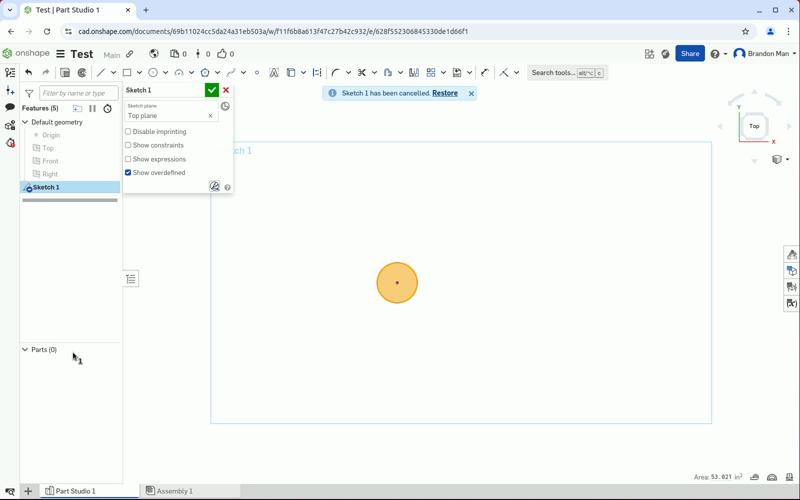
key(shift+y)
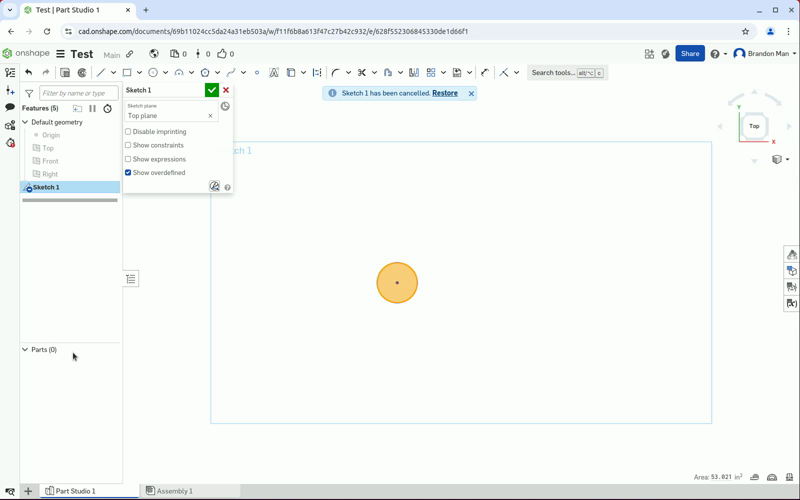
key(shift+e)
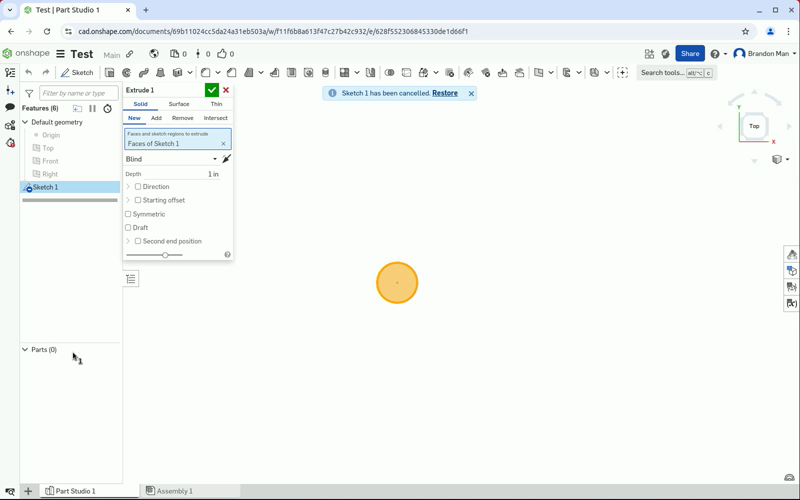
mouse_move(143, 106)
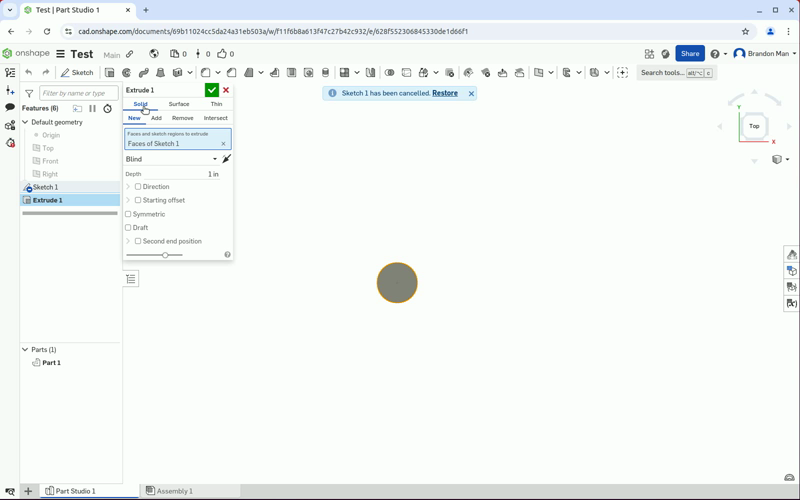
click(143, 106)
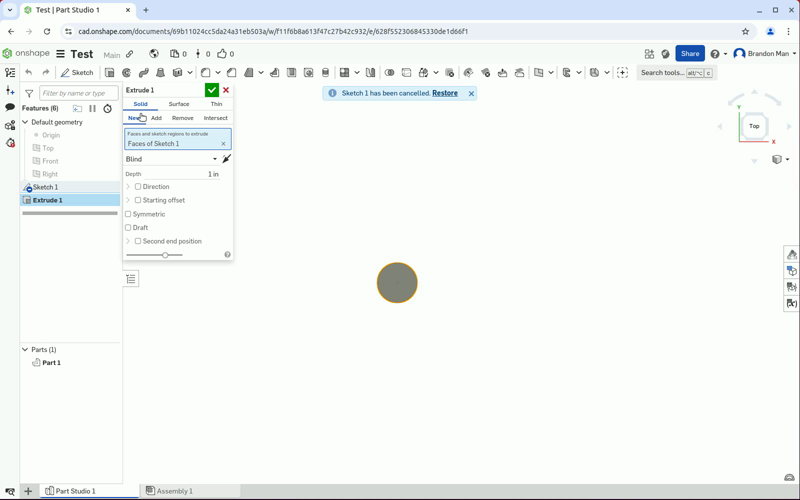
mouse_move(137, 120)
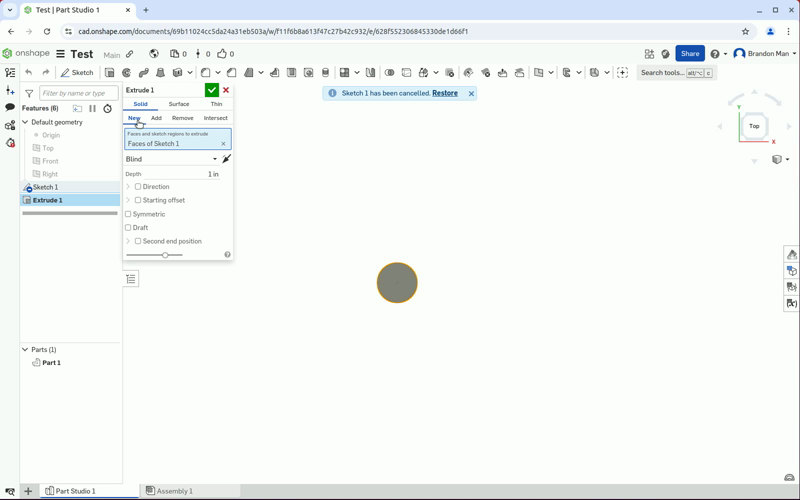
click(137, 120)
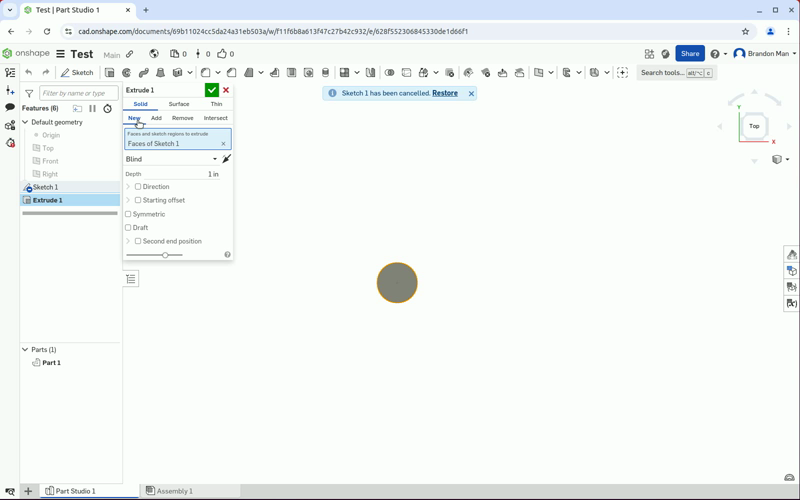
key(tab, 4)
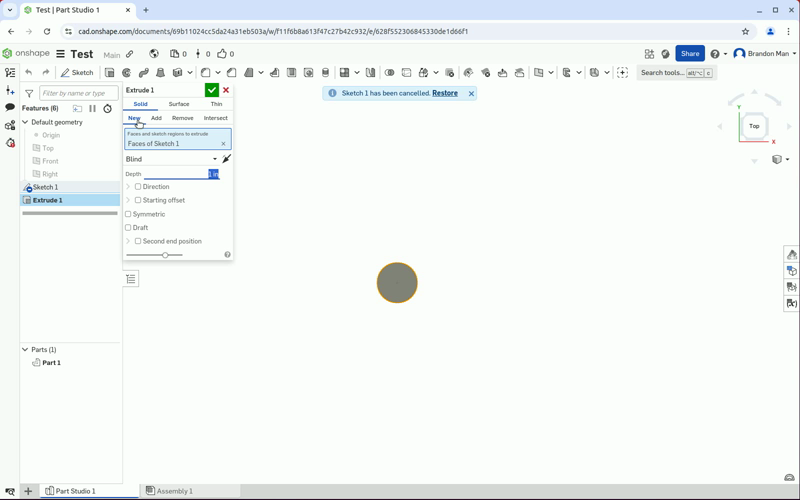
text(23.108)
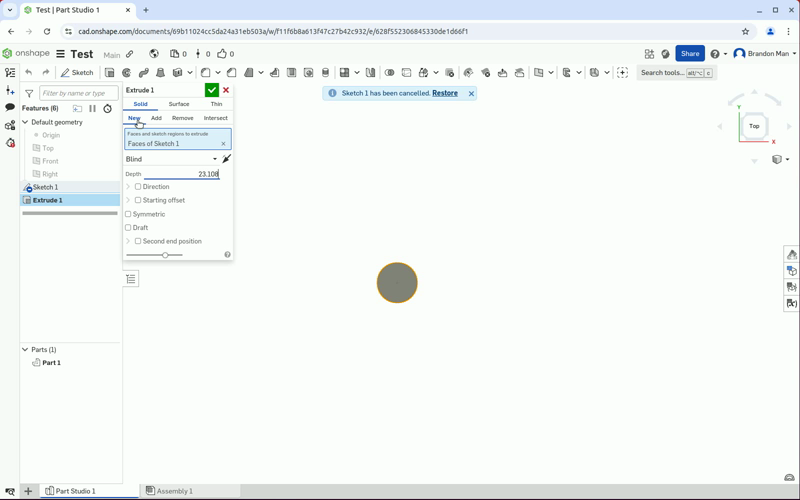
key(enter)
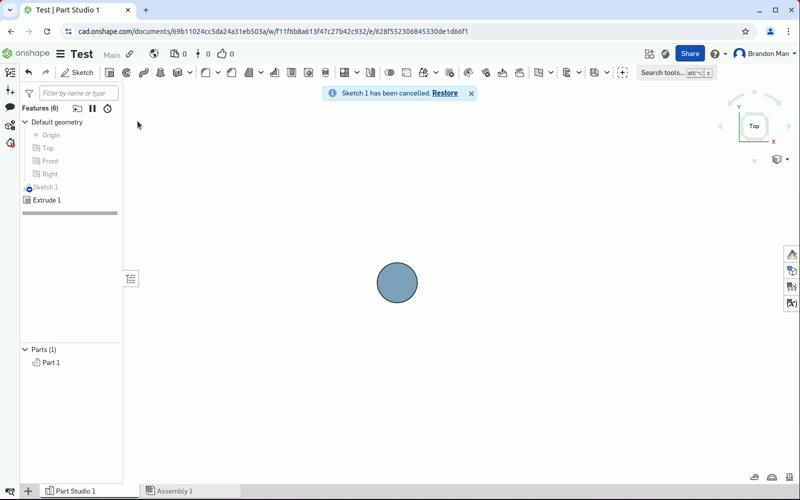
key(shift+h)
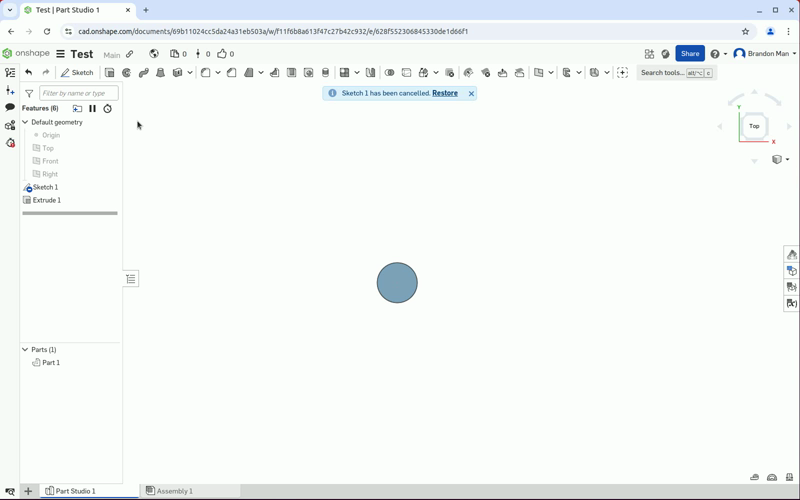
key(shift+h)
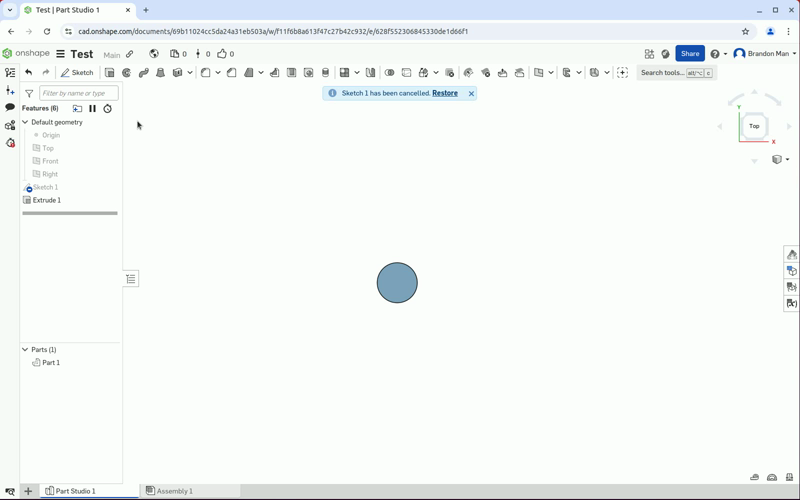
mouse_move(73, 189)
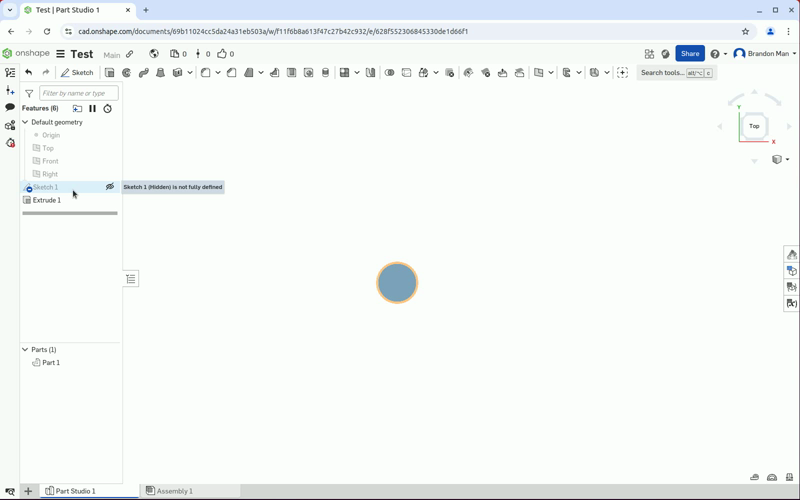
click(73, 189)
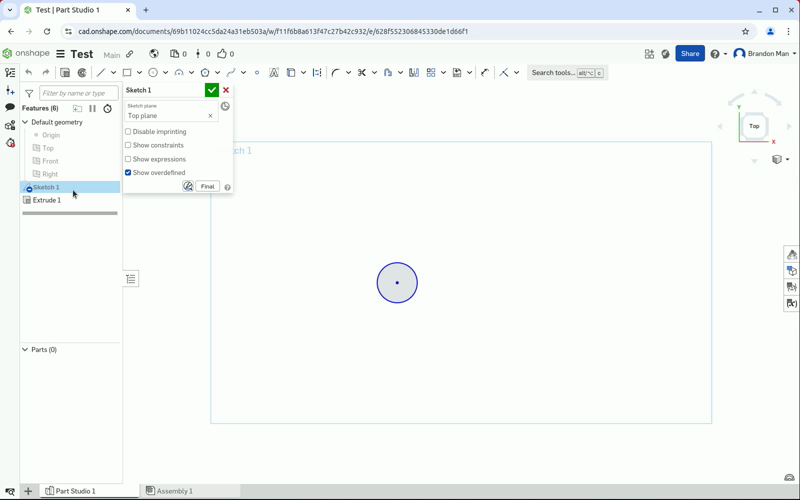
mouse_move(229, 92)
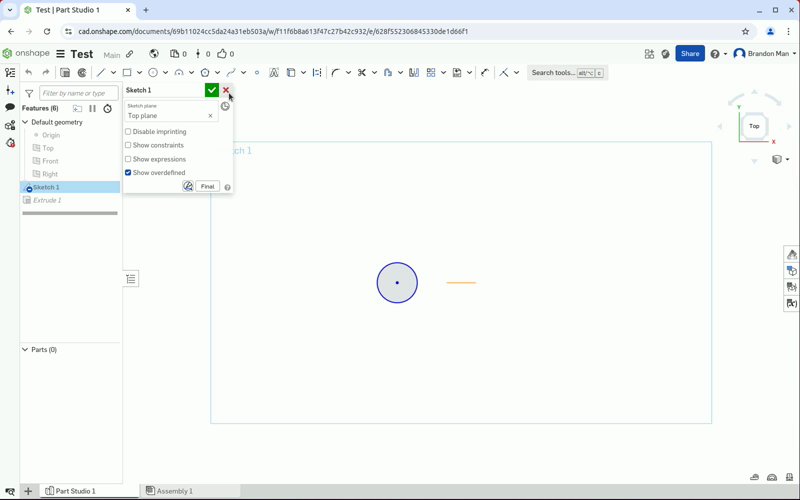
click(229, 92)
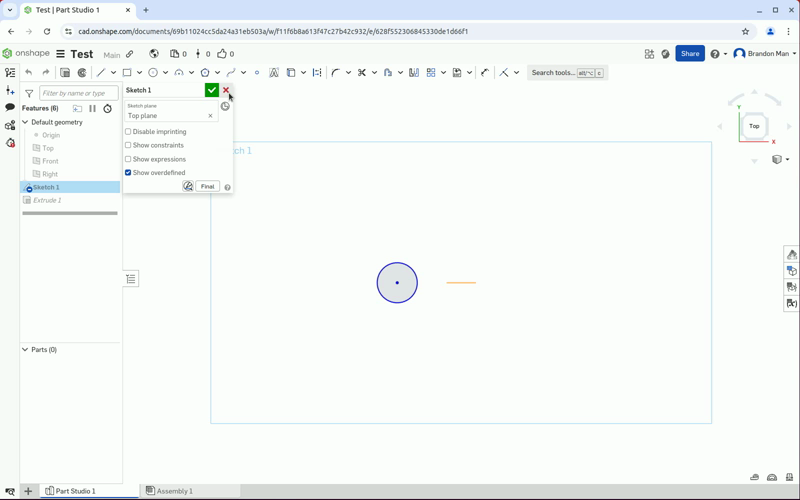
key(shift+s)
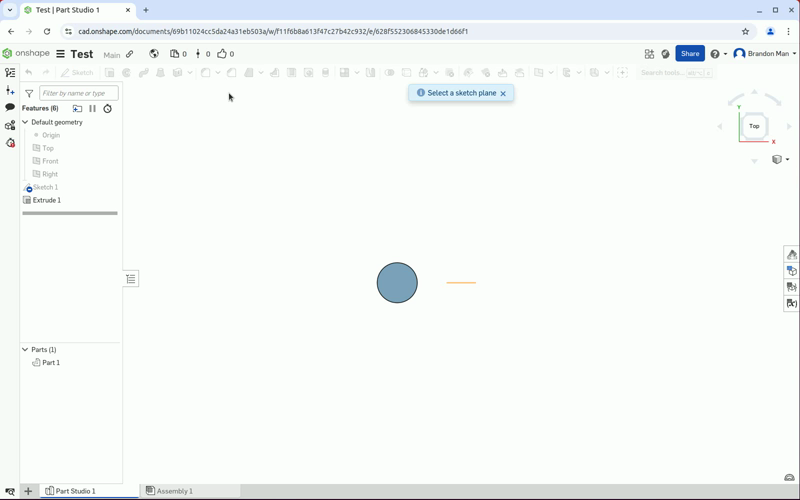
mouse_move(73, 150)
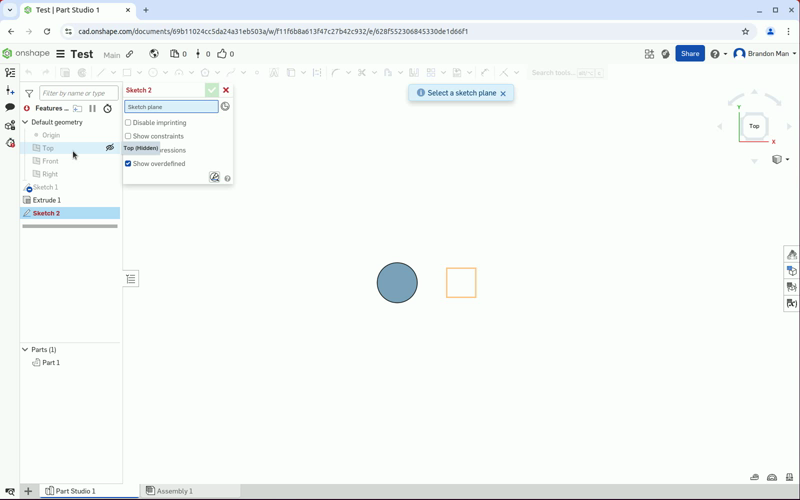
click(73, 150)
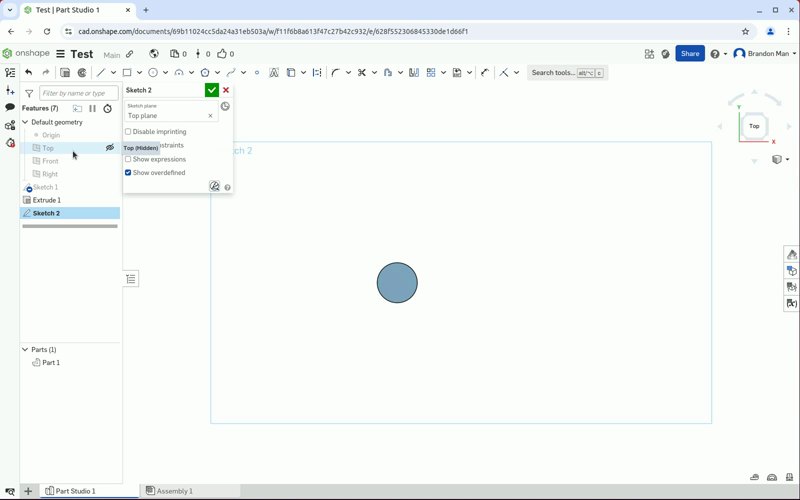
mouse_move(73, 352)
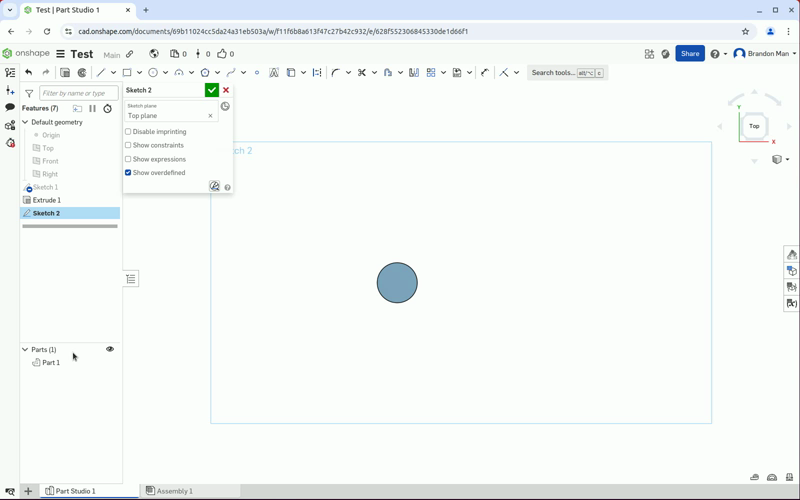
key(y)
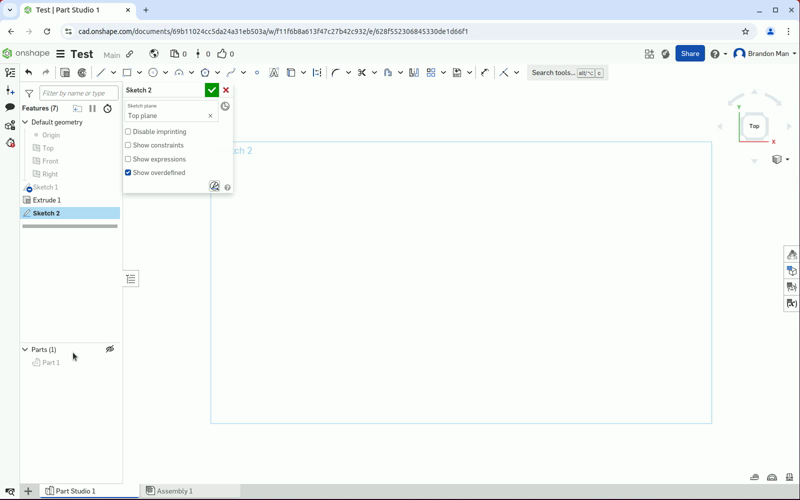
key(c)
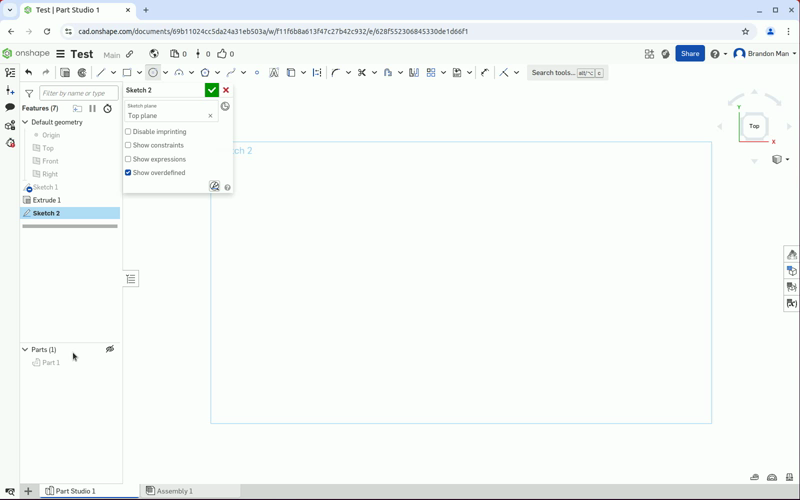
key_down(shift)
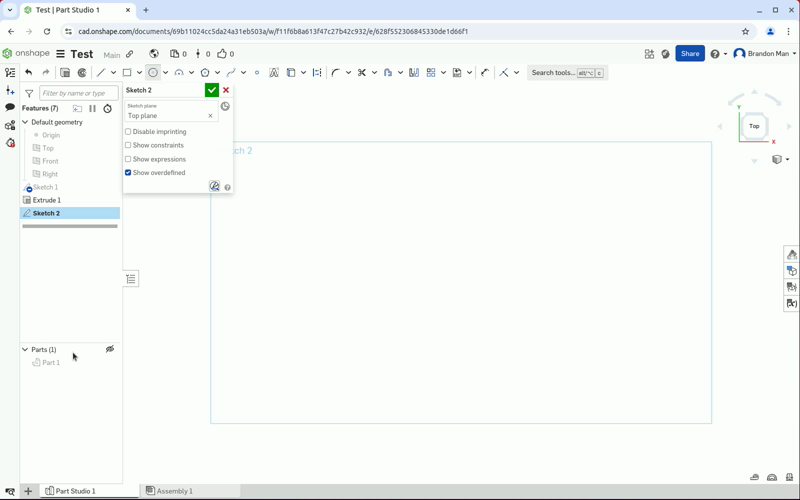
mouse_move(510, 282)
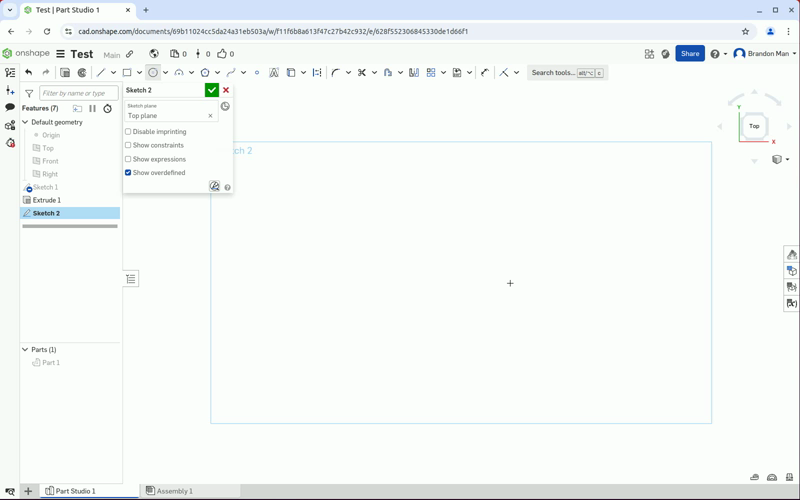
click(510, 282)
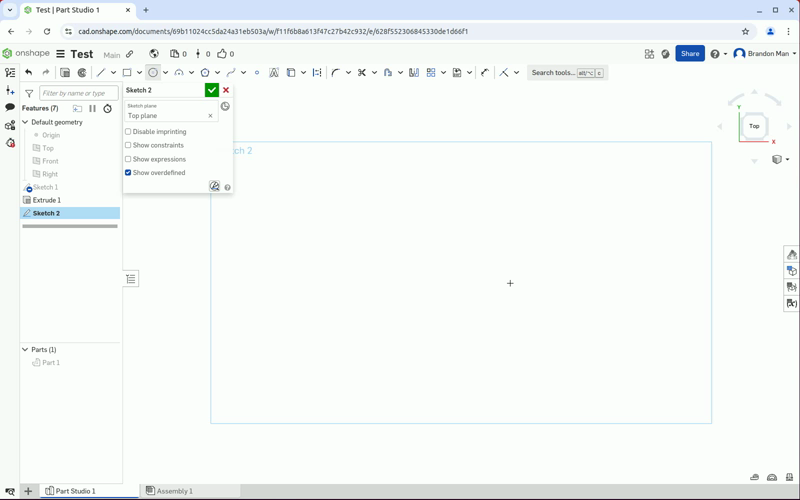
key_up(shift)
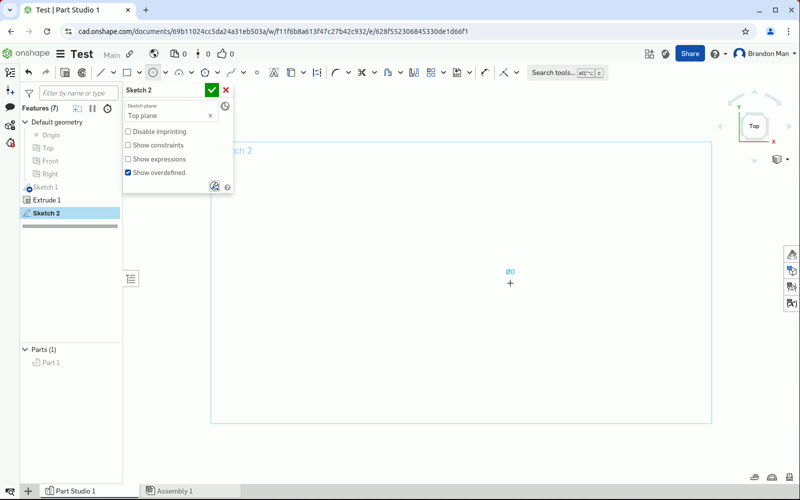
mouse_move(525, 282)
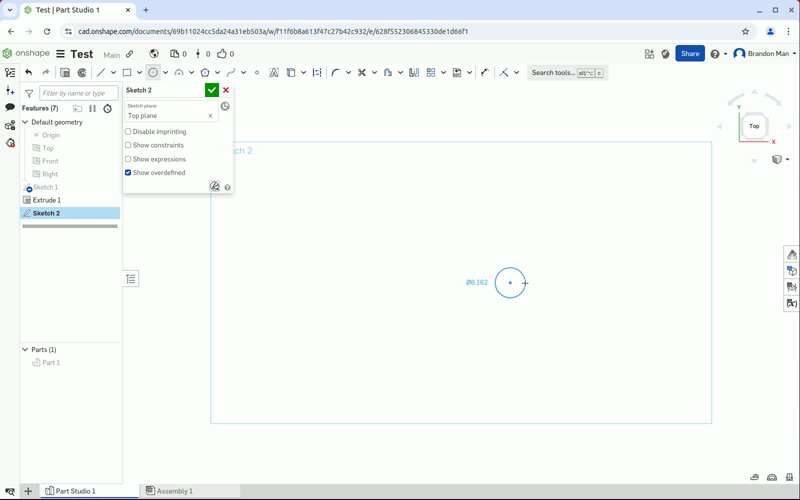
click(525, 282)
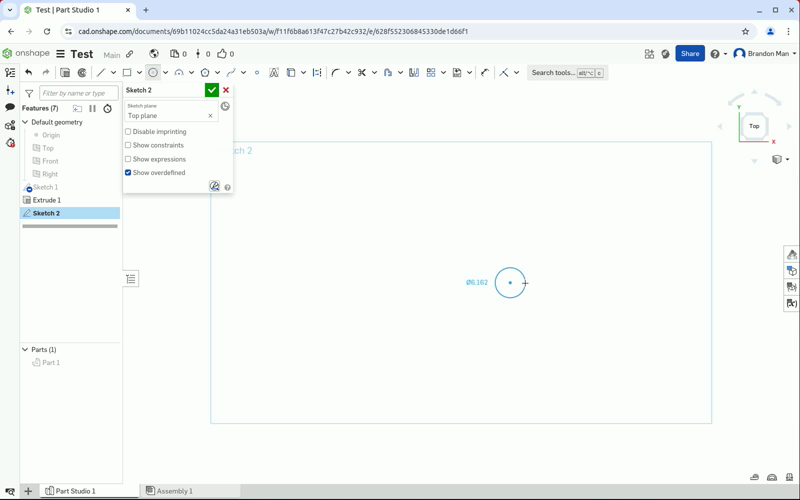
key(esc)
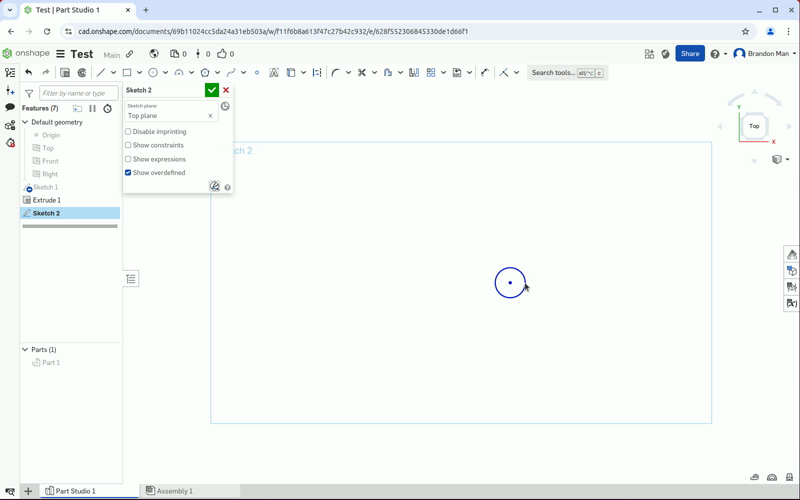
mouse_move(511, 277)
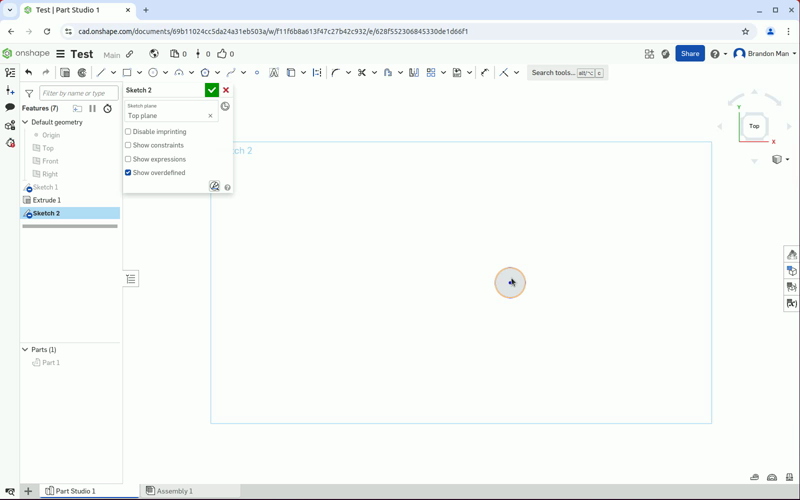
scroll(6)
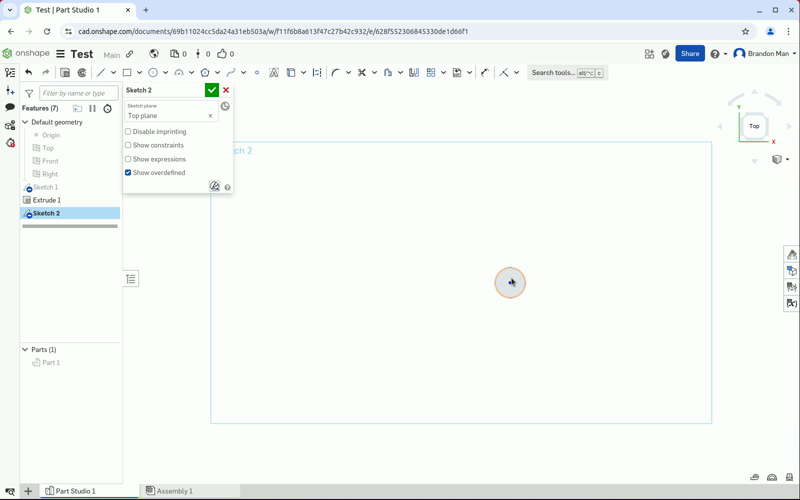
scroll(6)
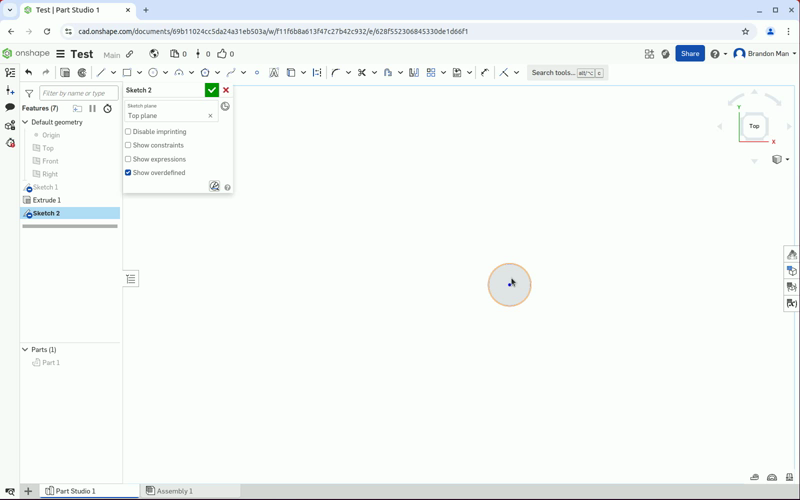
scroll(6)
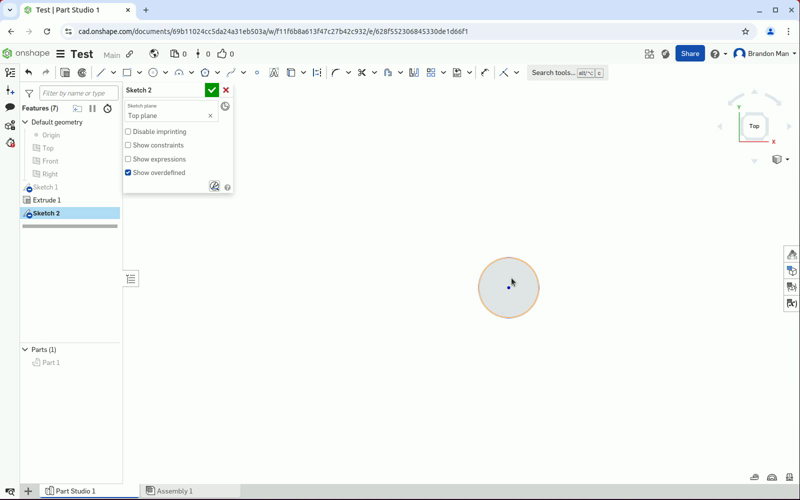
scroll(6)
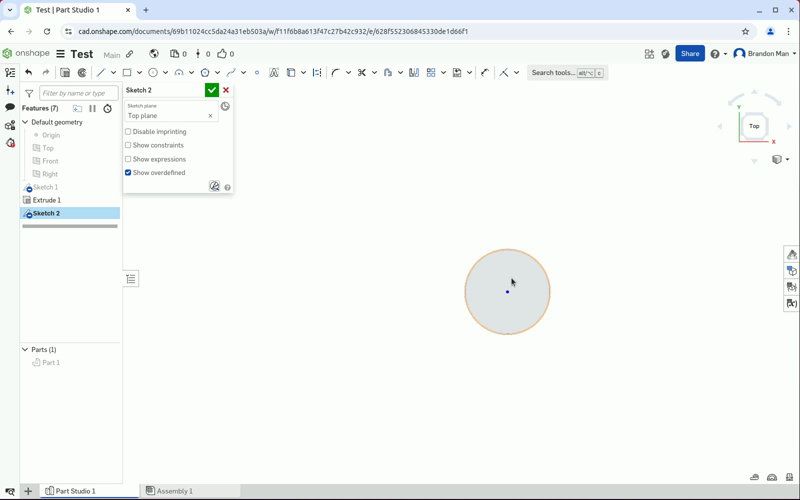
scroll(6)
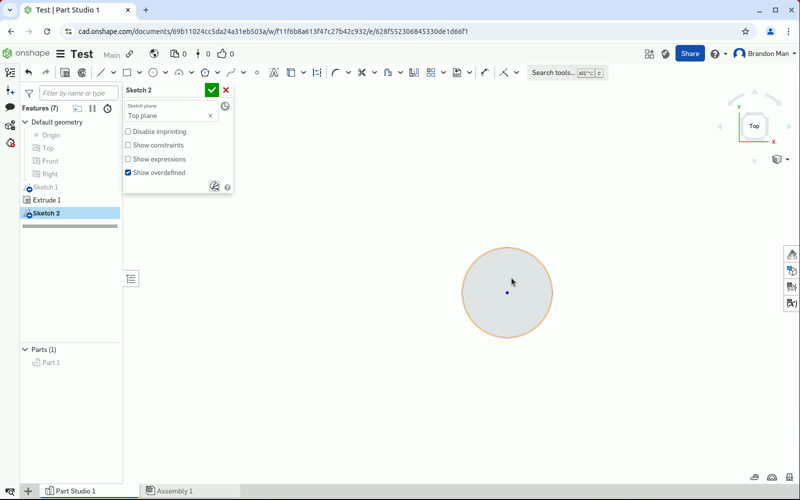
scroll(6)
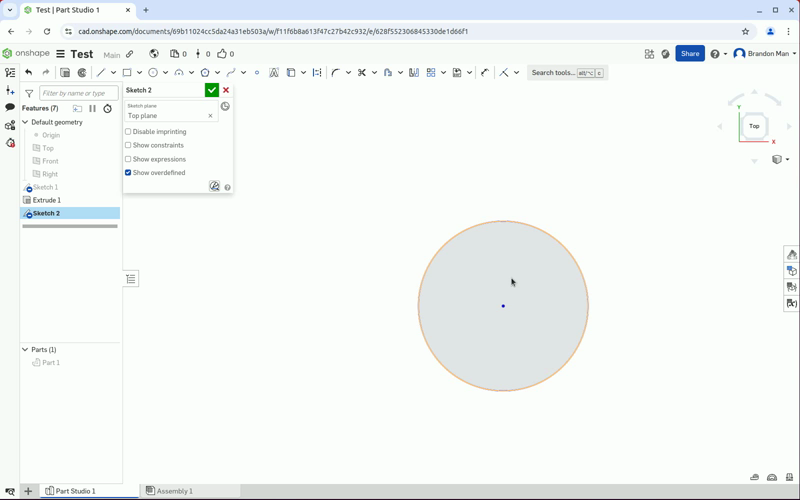
scroll(6)
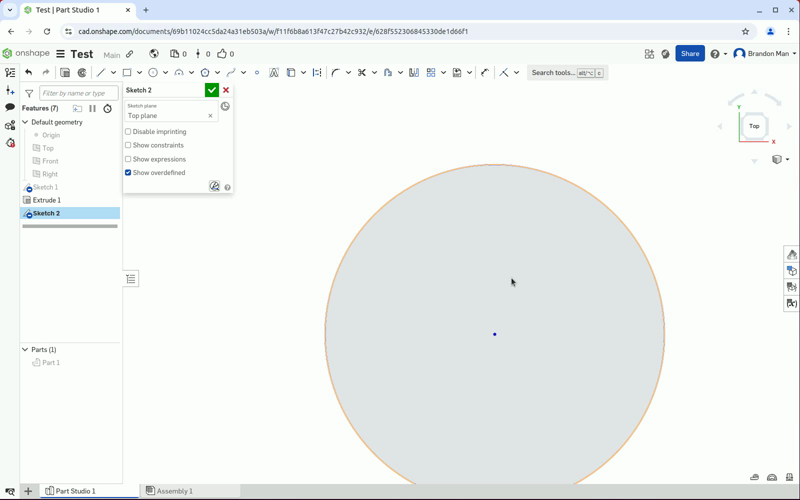
click(511, 277)
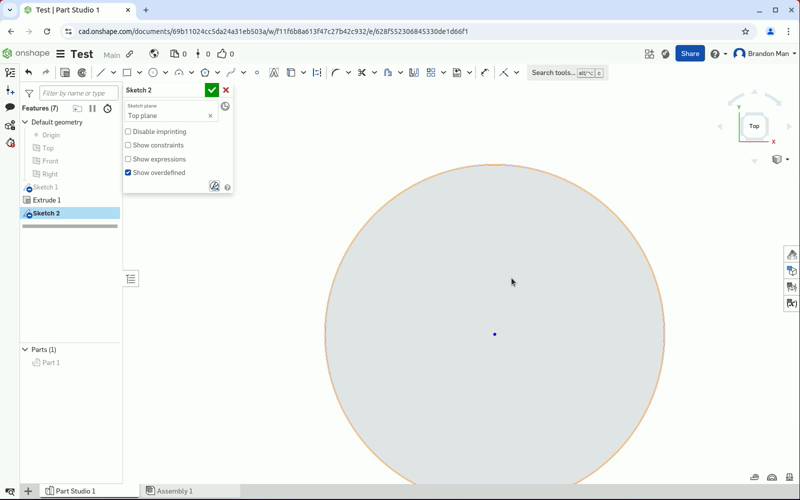
scroll(-6)
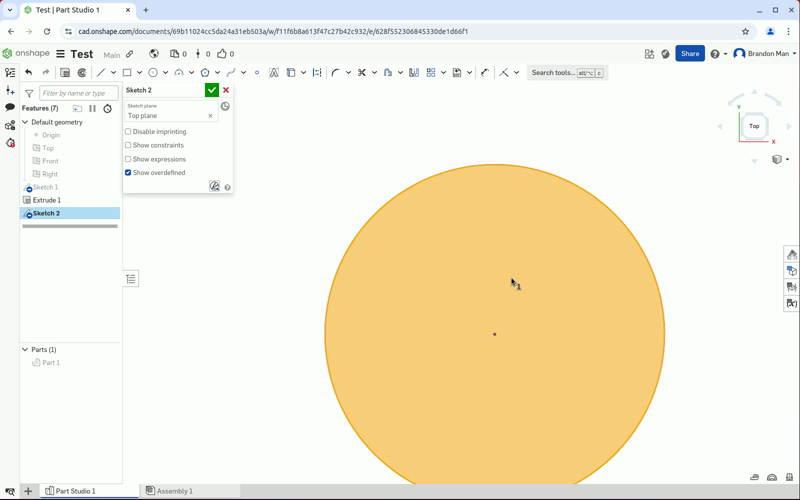
scroll(-6)
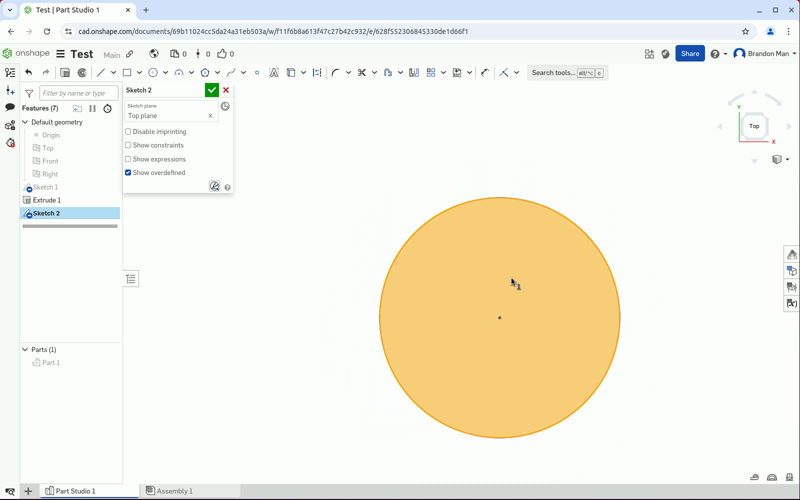
scroll(-6)
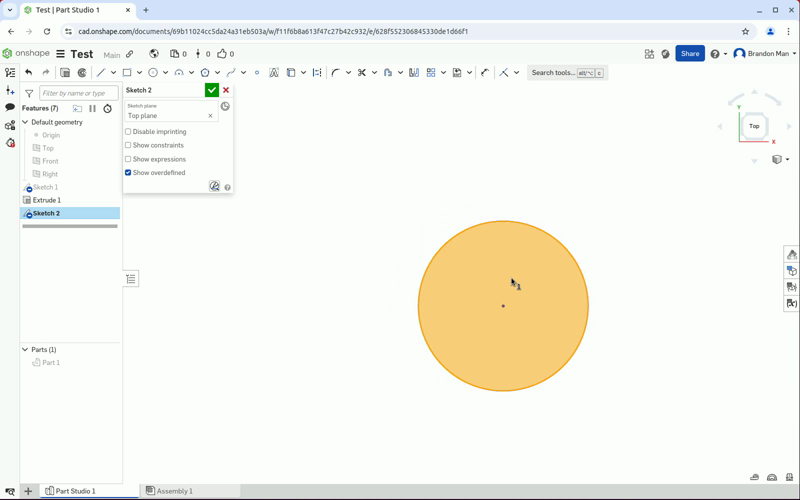
scroll(-6)
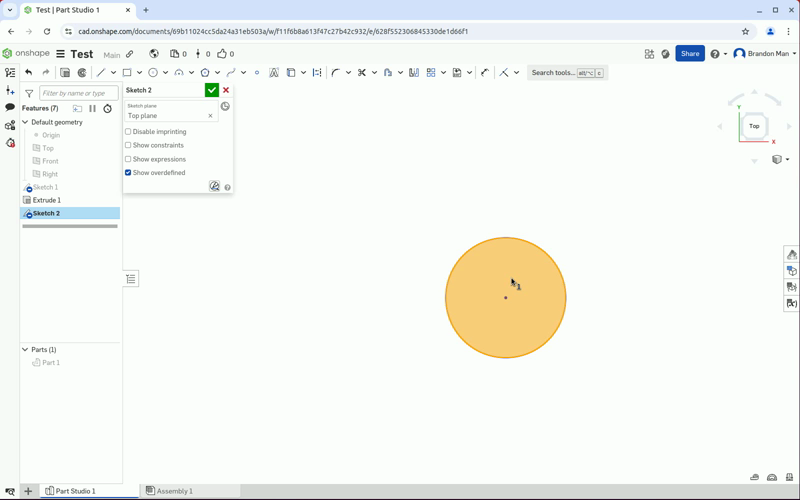
scroll(-6)
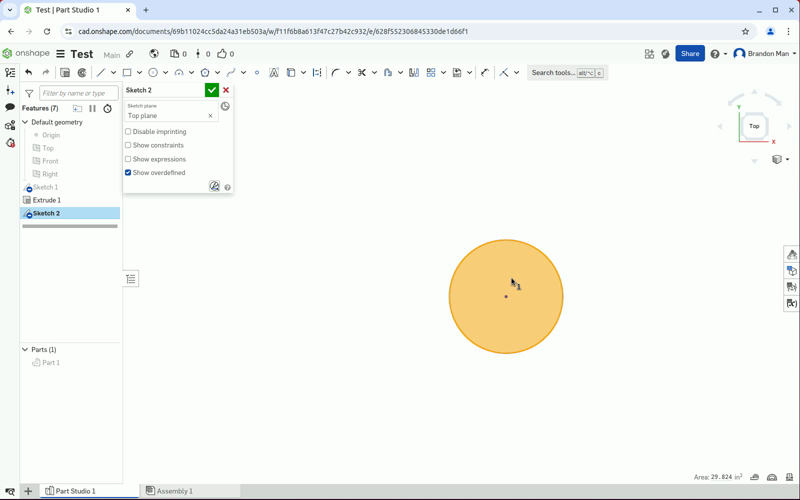
scroll(-6)
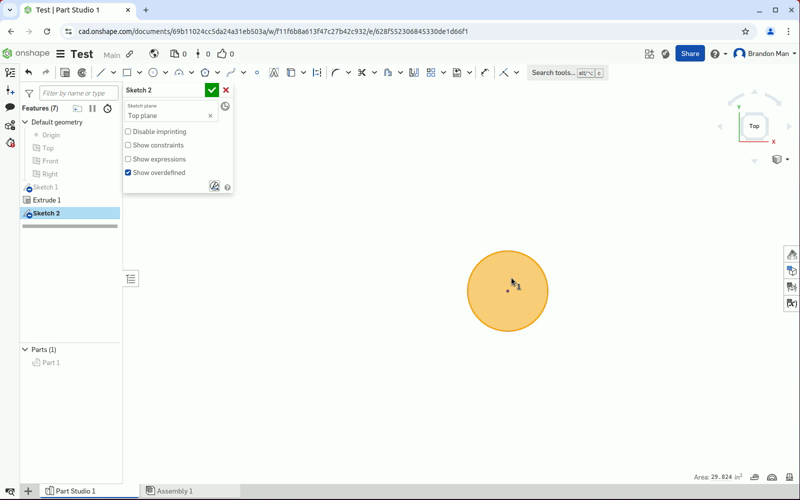
scroll(-6)
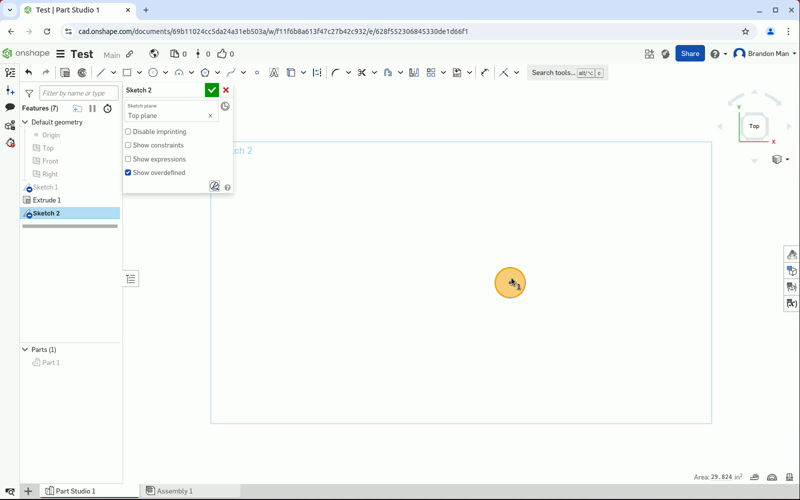
mouse_move(73, 352)
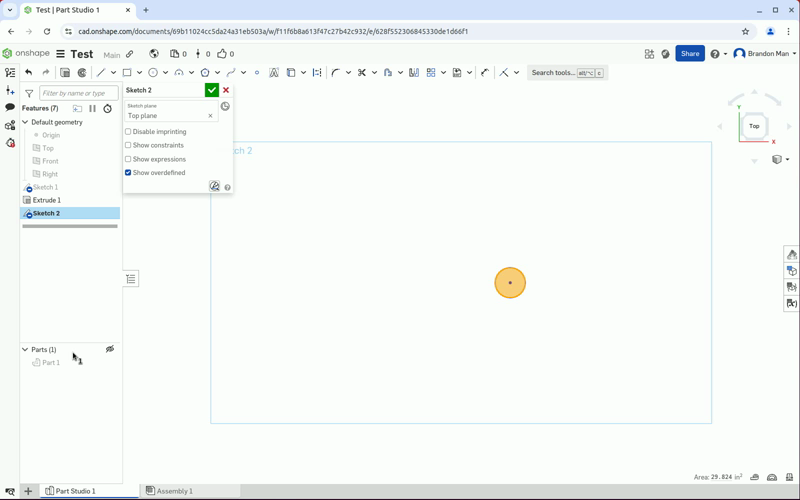
key(shift+y)
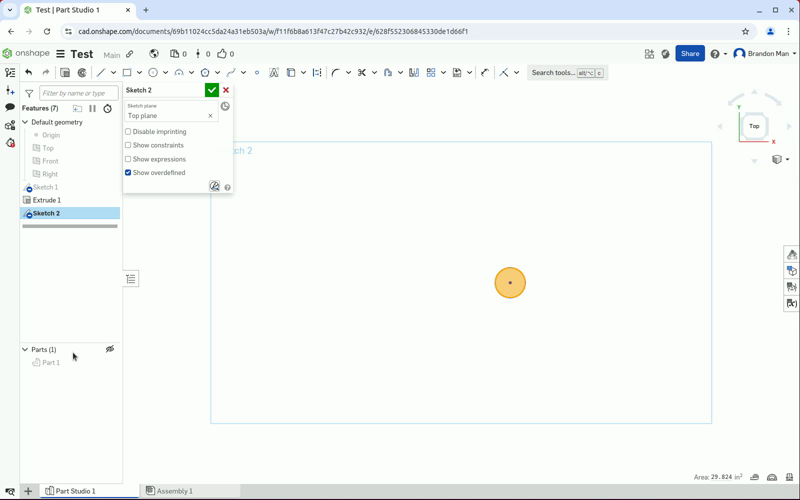
key(shift+e)
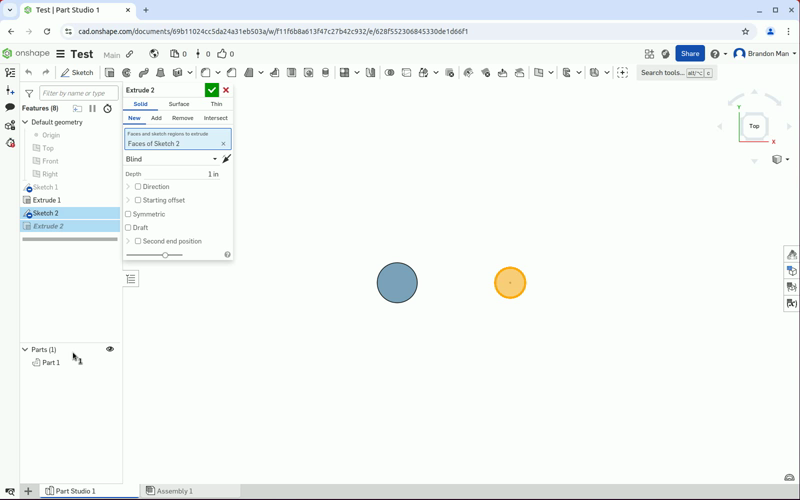
mouse_move(143, 106)
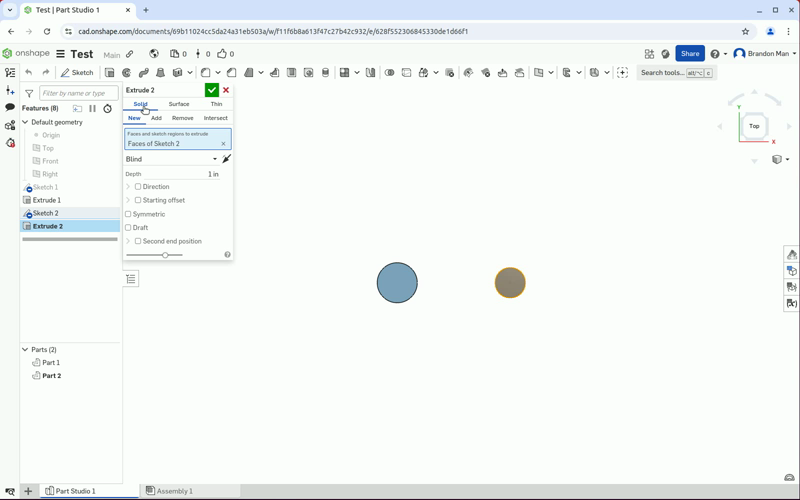
click(143, 106)
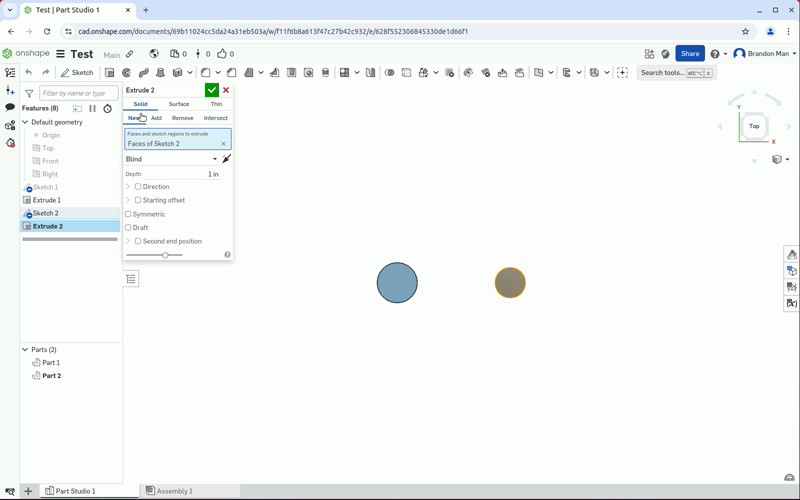
mouse_move(137, 120)
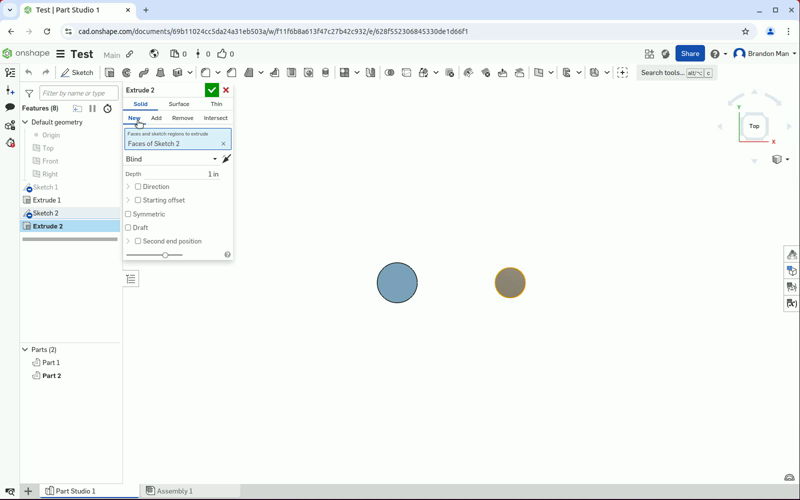
click(137, 120)
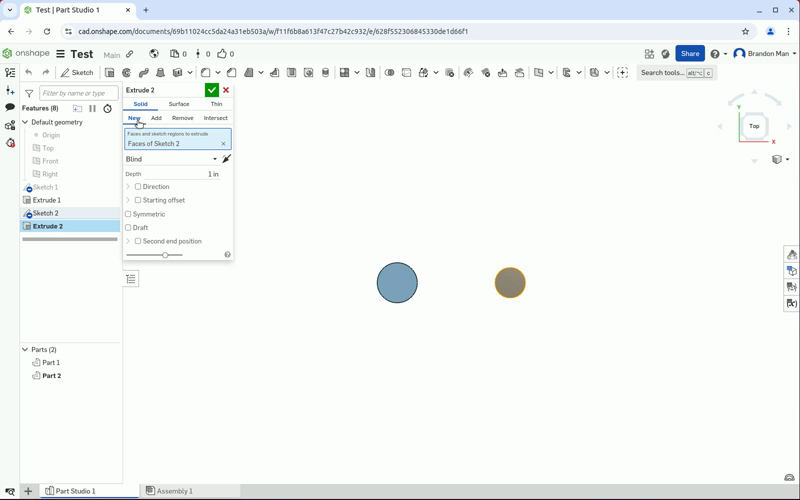
key(tab, 4)
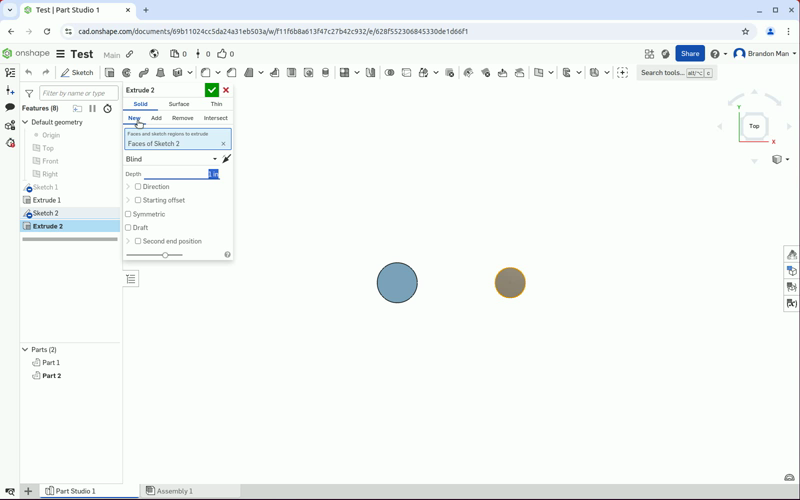
text(23.108)
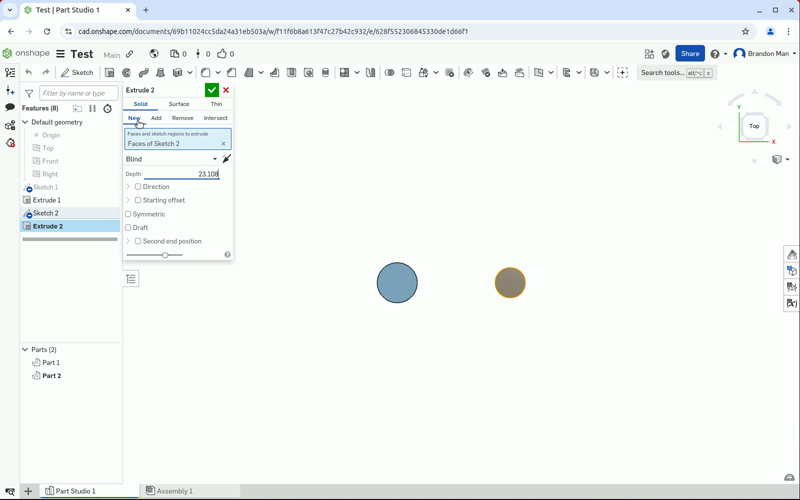
key(enter)
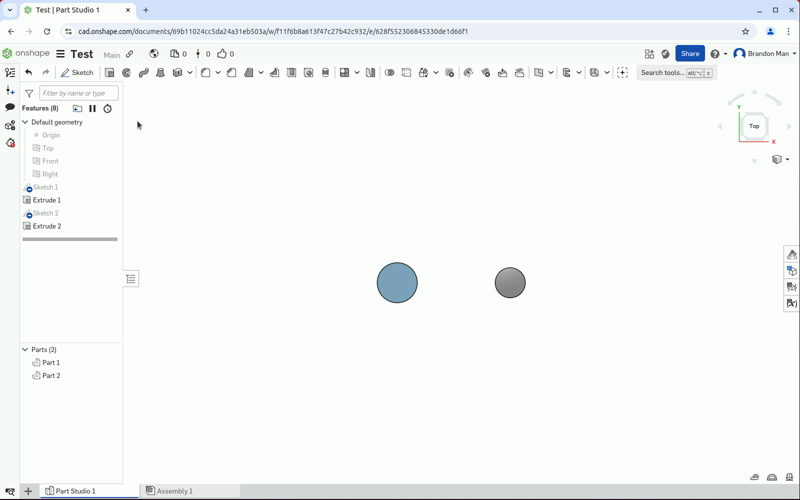
key(shift+h)
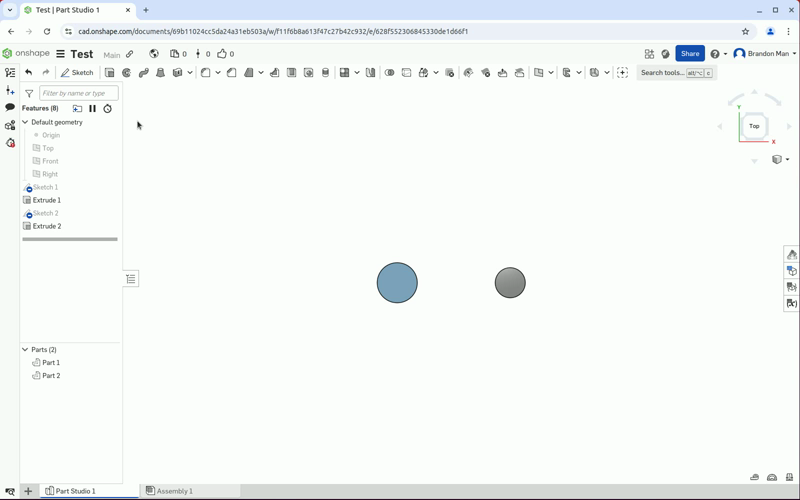
key(shift+h)
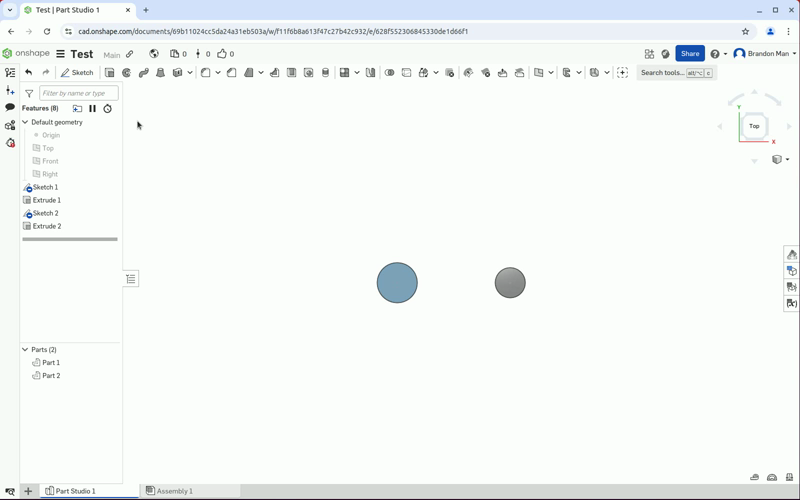
key(shift+7)
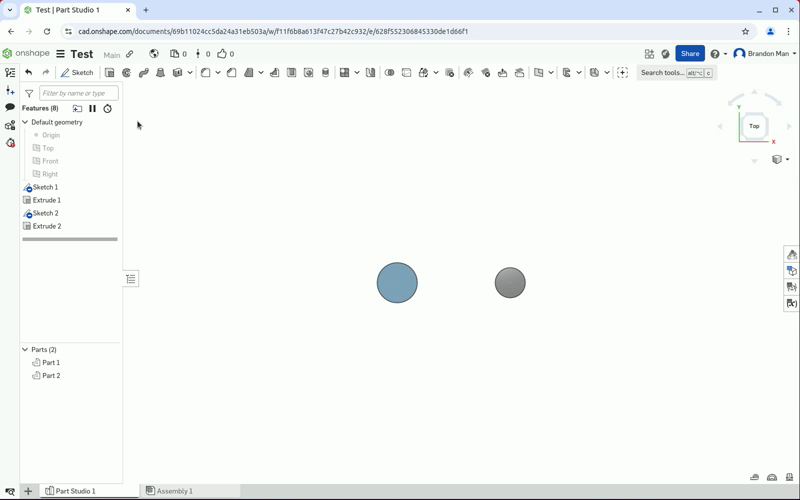
key(up, 3)
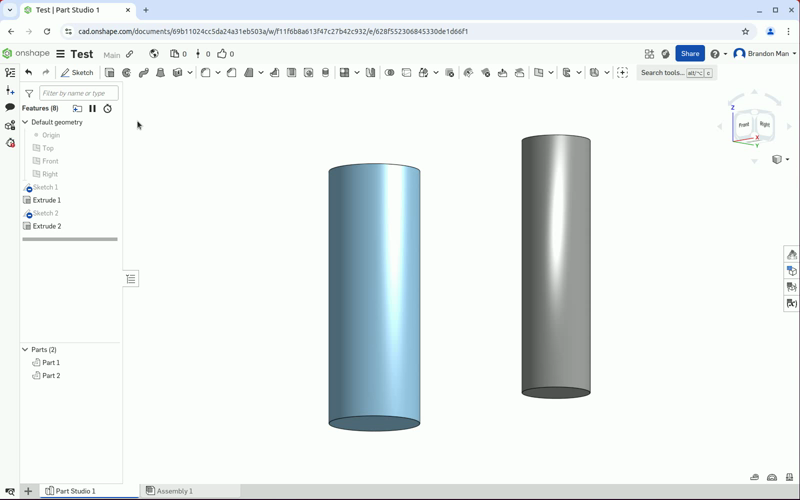
key(left, 3)
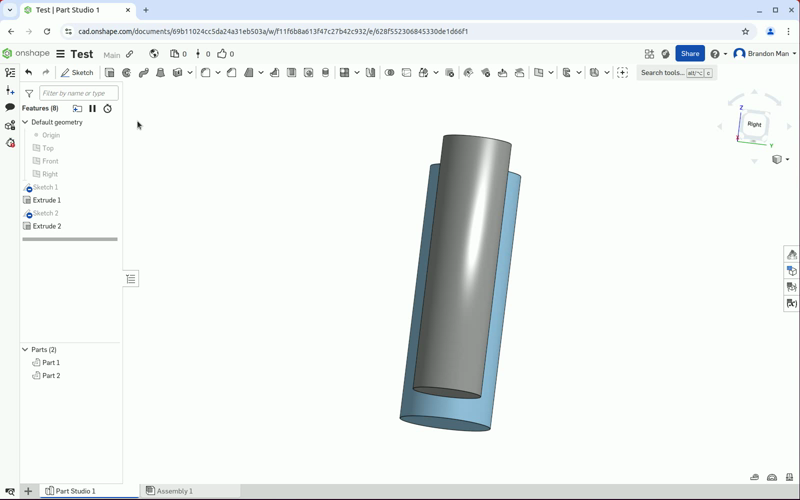
key(right, 3)
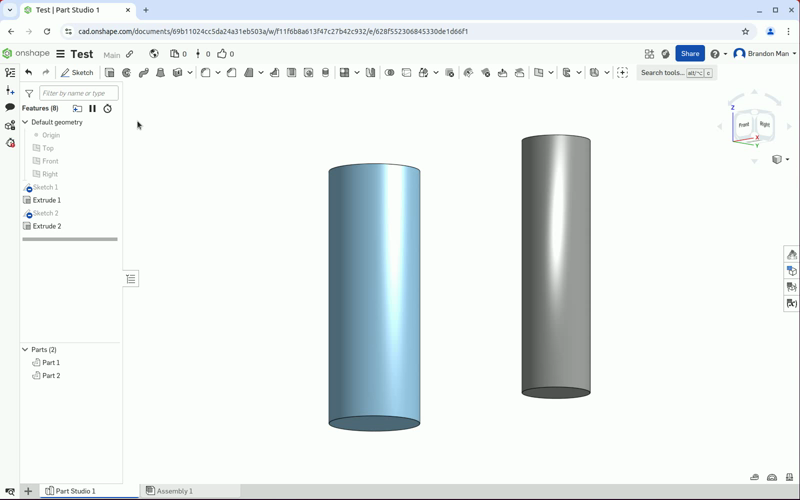
key(down, 3)
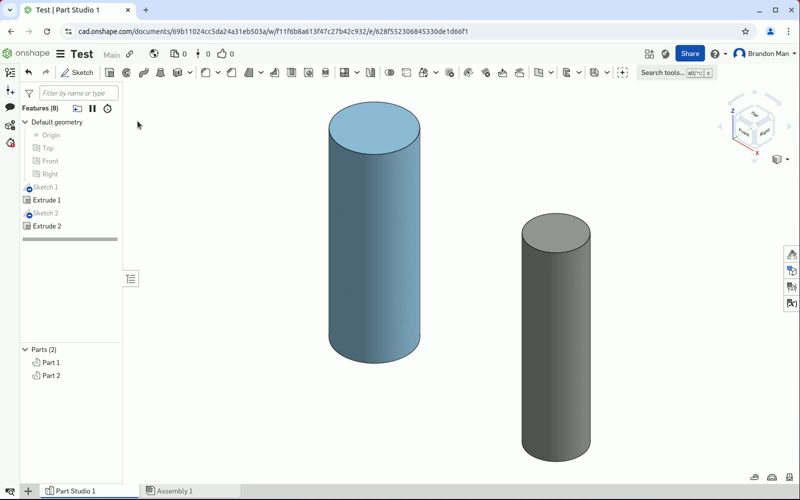
mouse_move(73, 189)
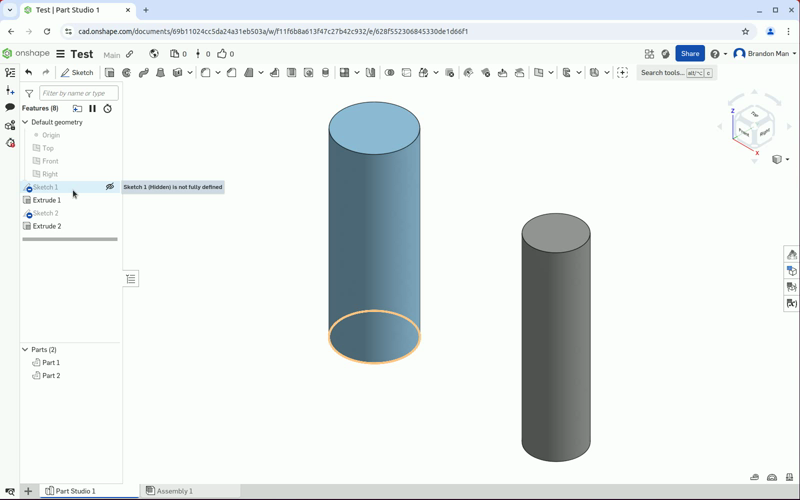
click(73, 189)